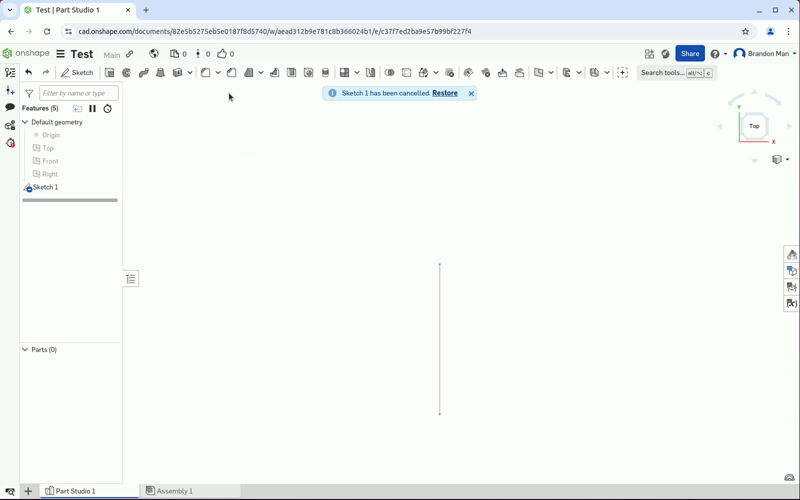
key(shift+h)
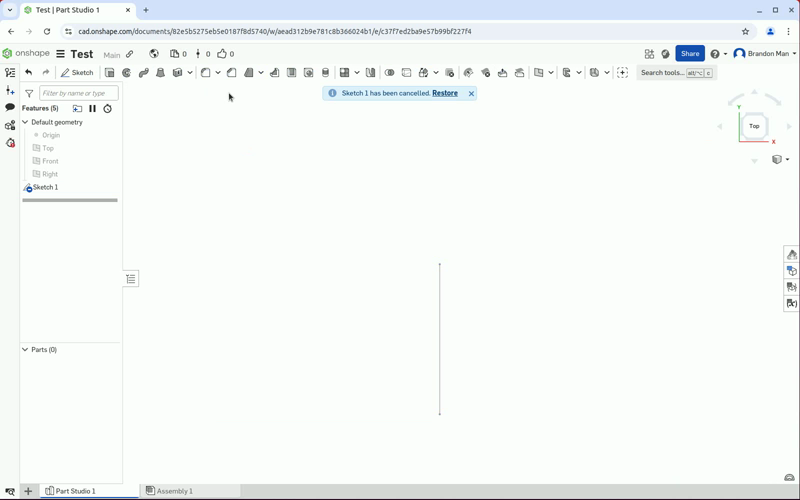
key(shift+s)
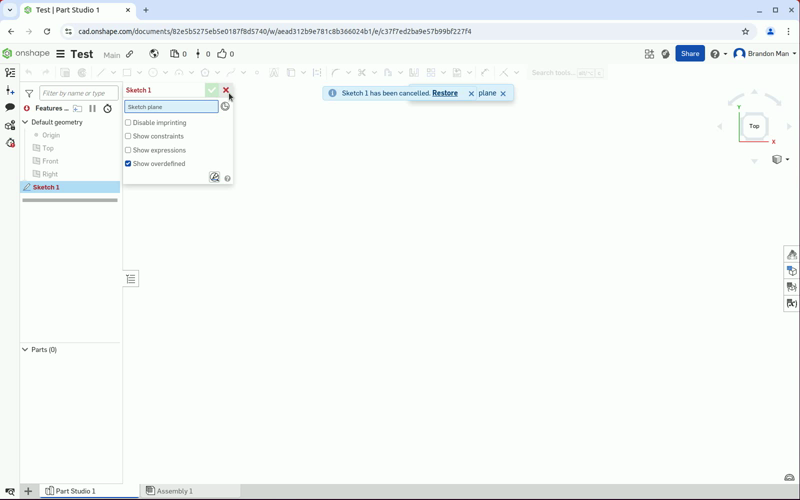
mouse_move(73, 150)
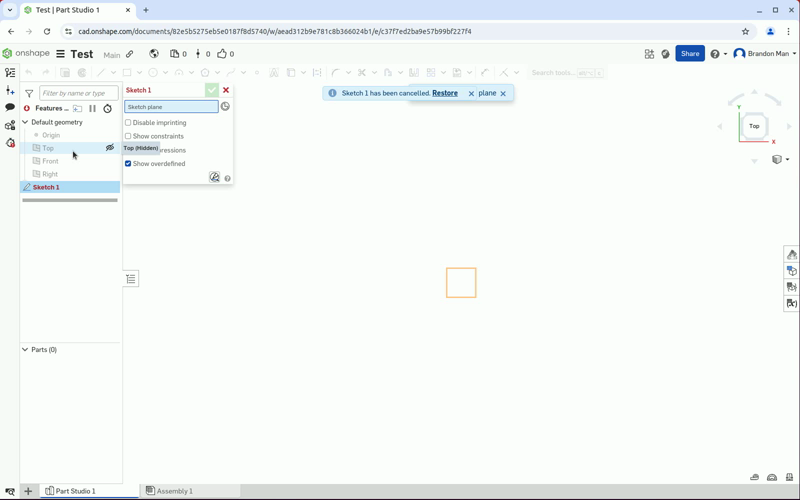
click(73, 150)
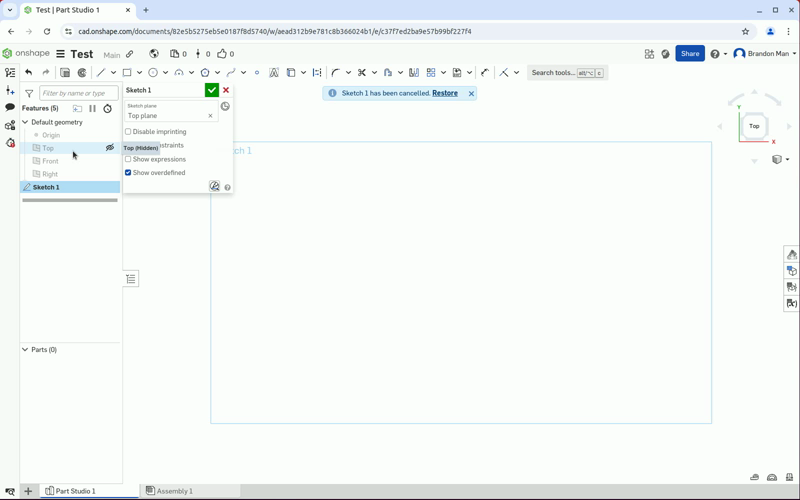
mouse_move(73, 352)
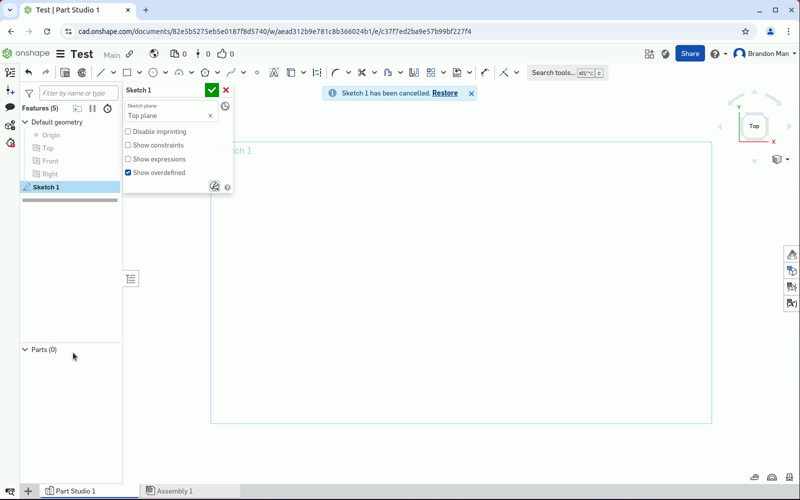
key(y)
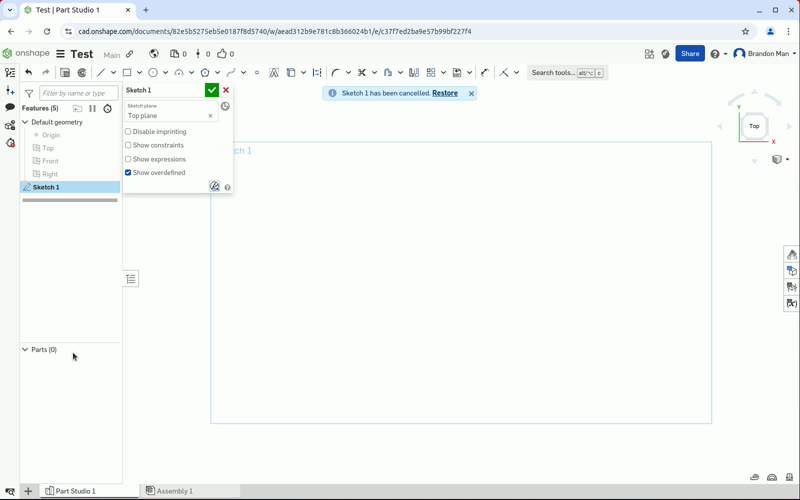
key(c)
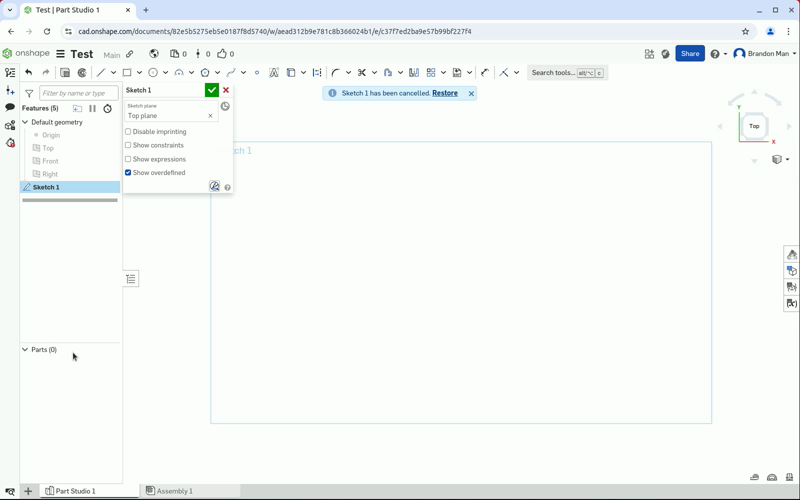
key_down(shift)
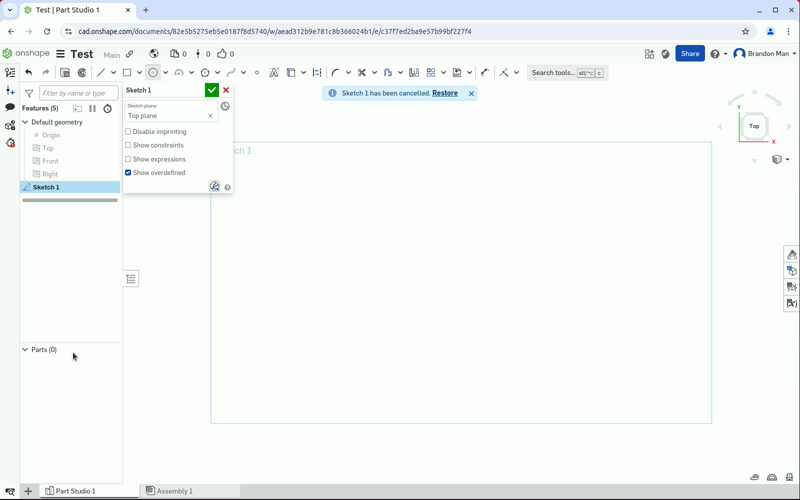
mouse_move(451, 276)
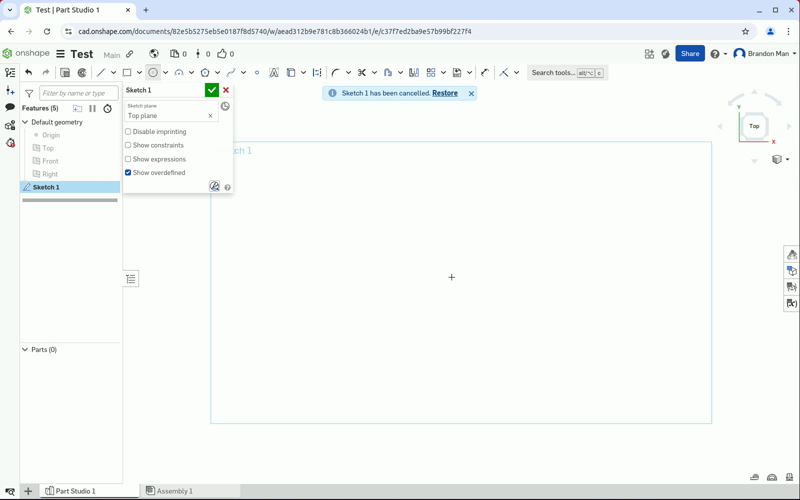
click(451, 276)
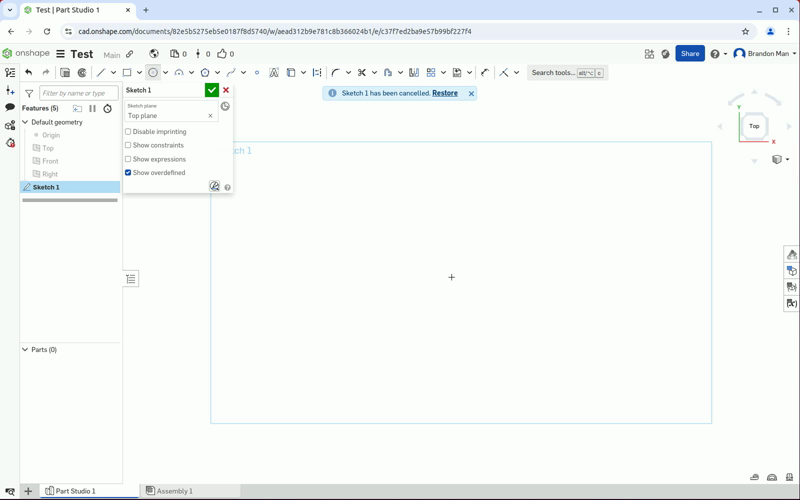
key_up(shift)
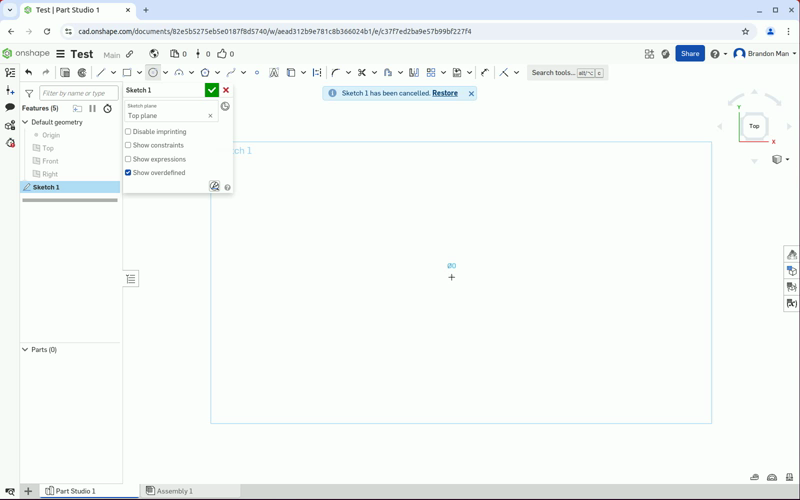
mouse_move(462, 276)
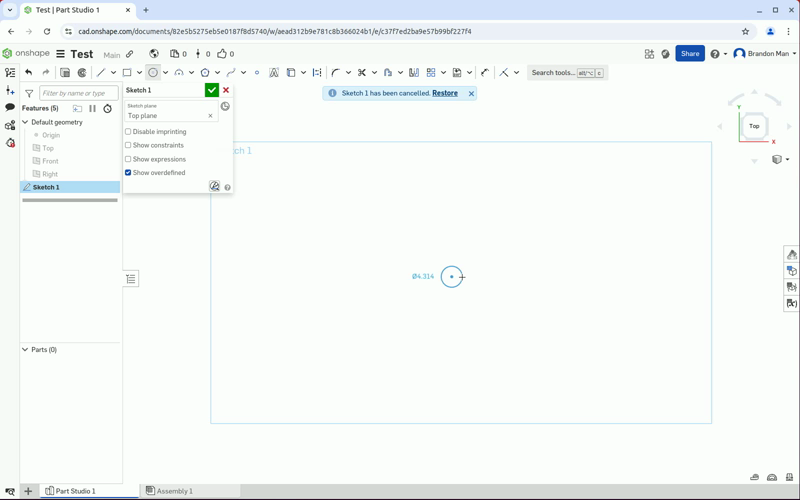
click(462, 276)
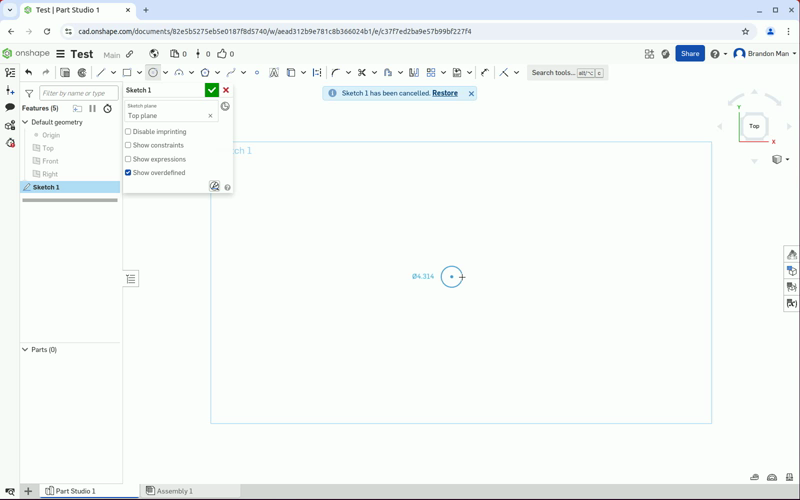
key(esc)
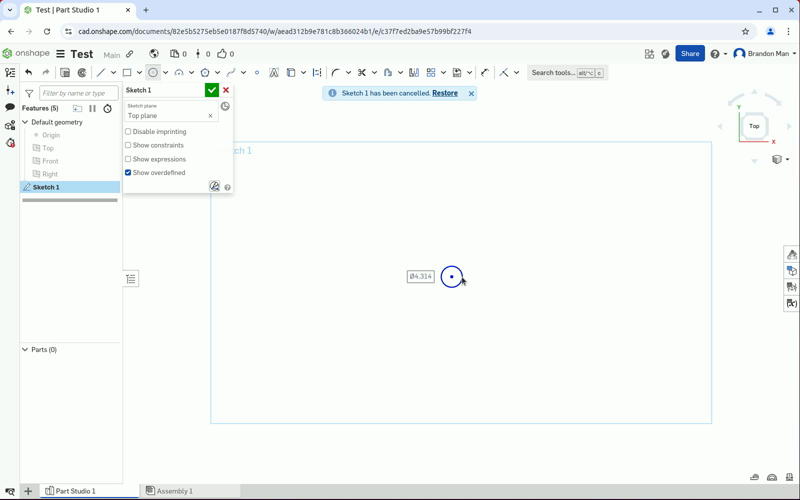
mouse_move(452, 270)
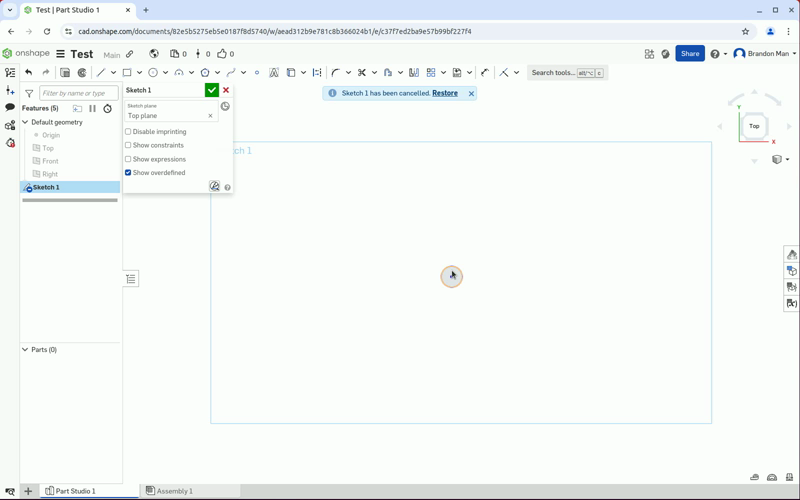
scroll(6)
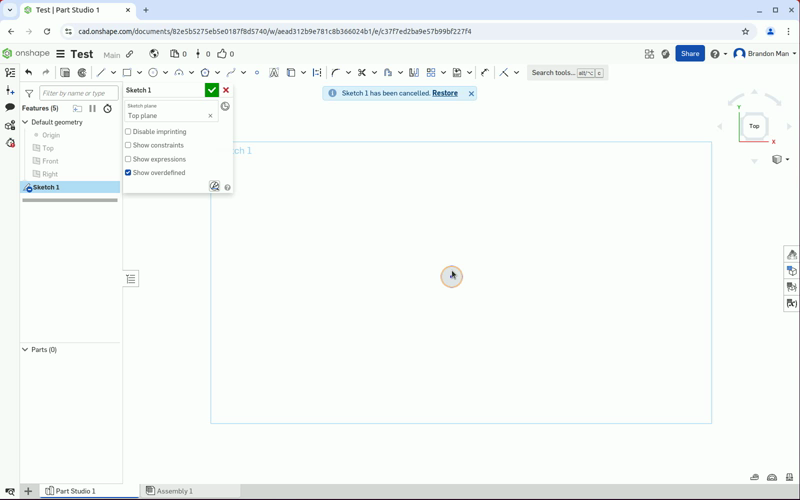
scroll(6)
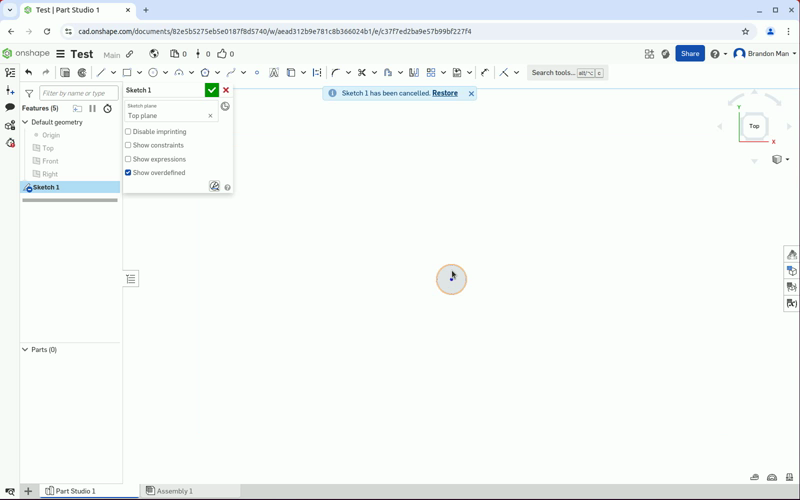
scroll(6)
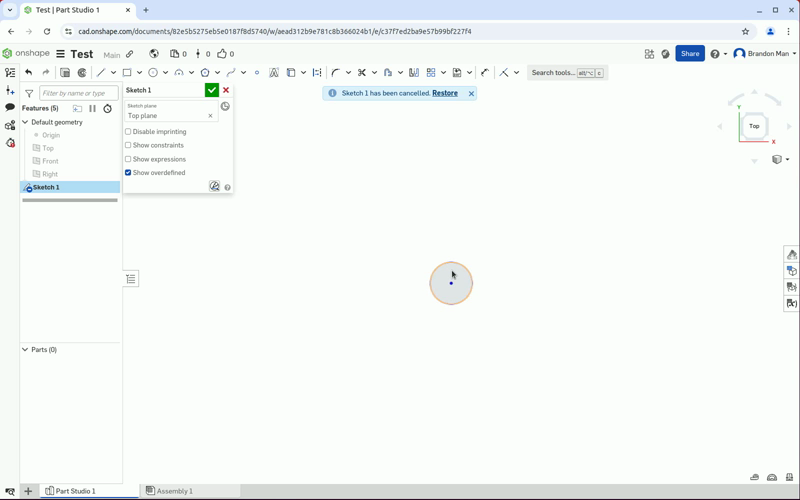
scroll(6)
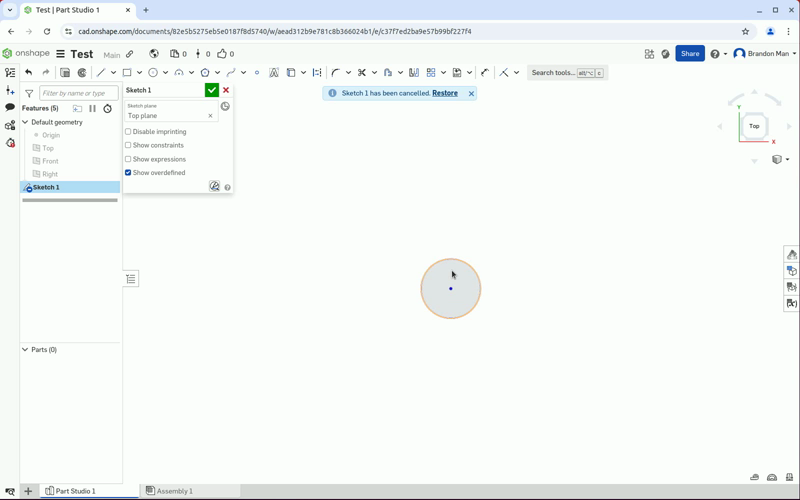
scroll(6)
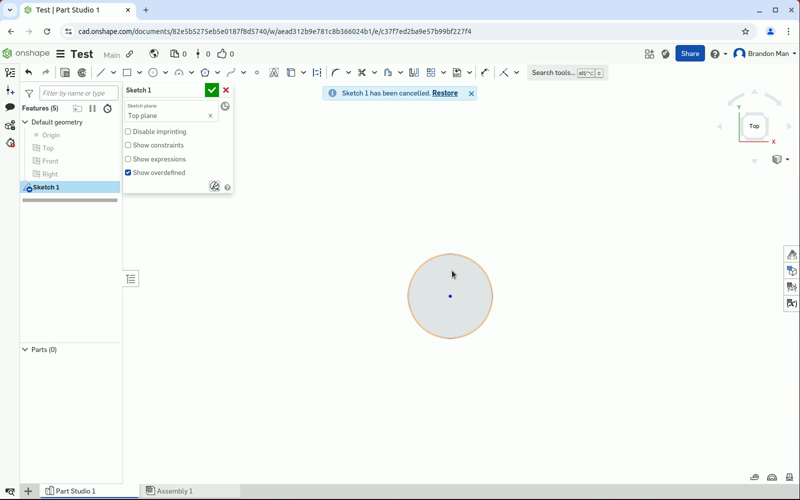
scroll(6)
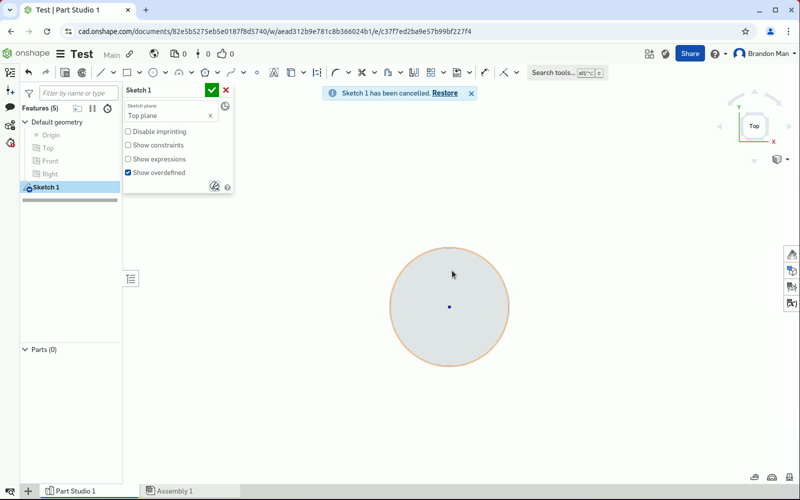
scroll(6)
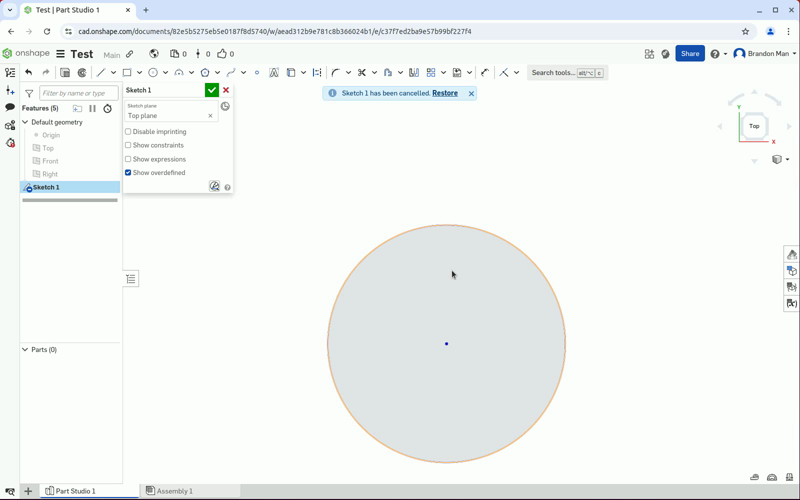
click(452, 270)
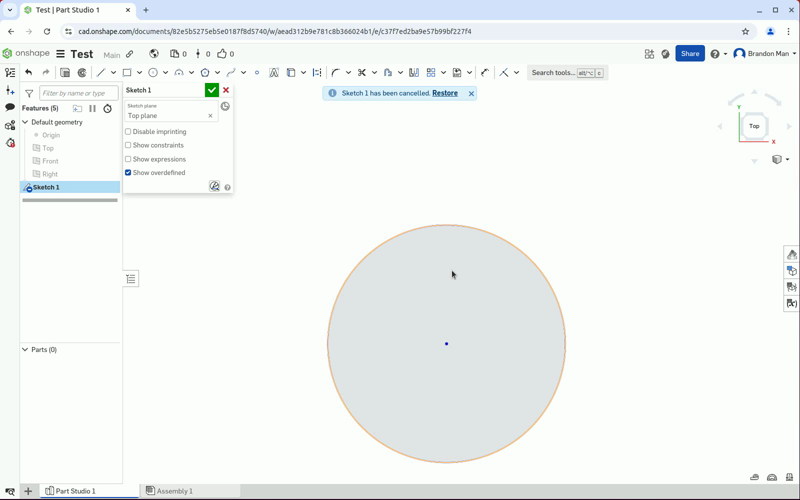
scroll(-6)
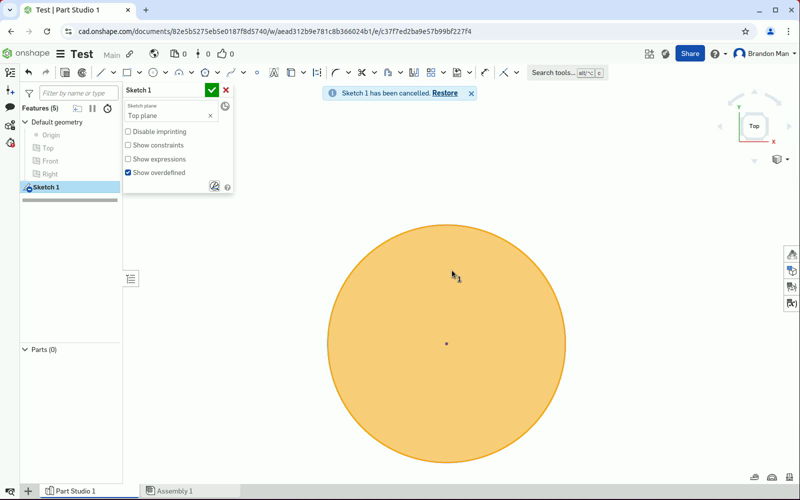
scroll(-6)
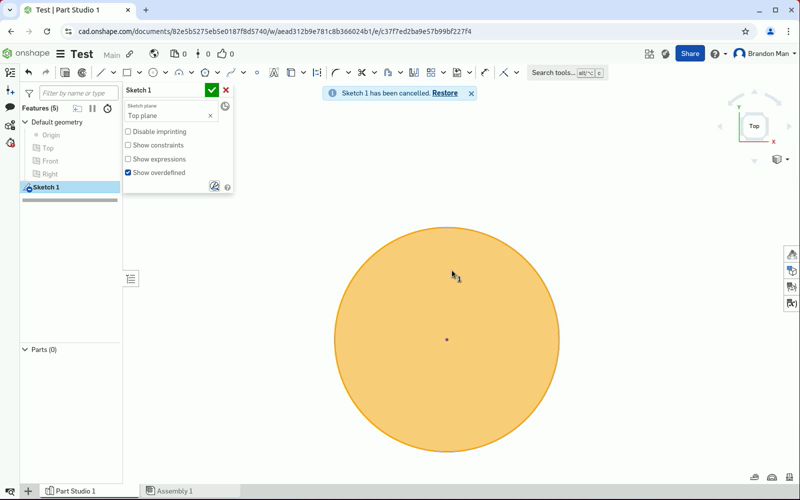
scroll(-6)
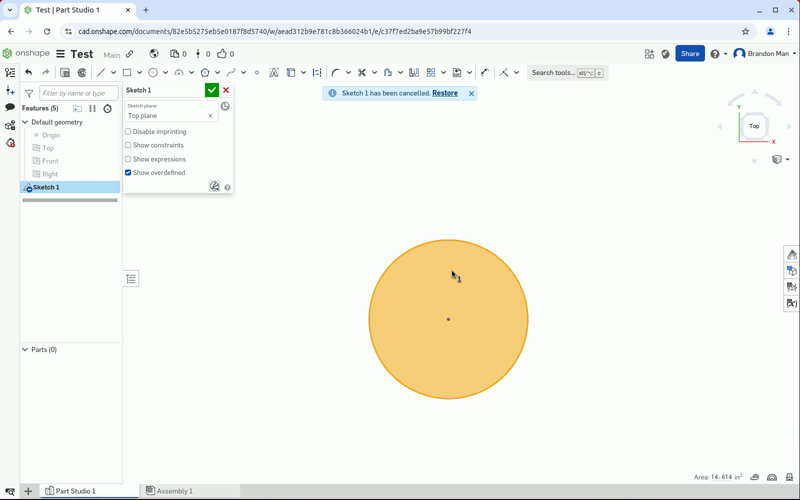
scroll(-6)
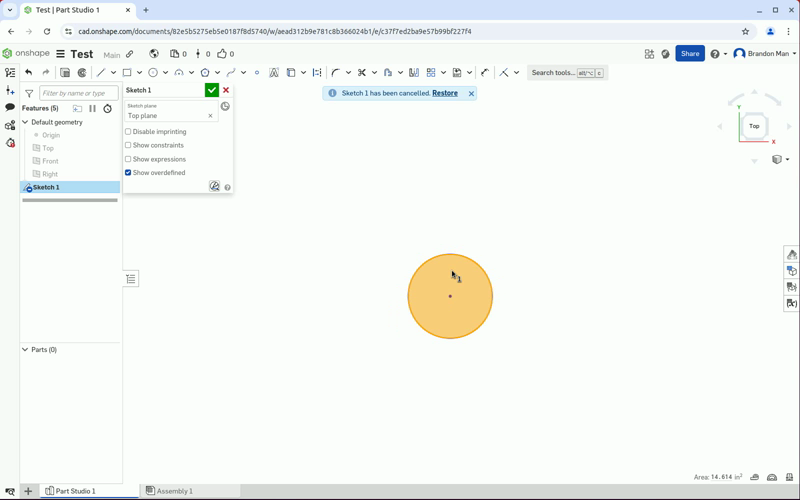
scroll(-6)
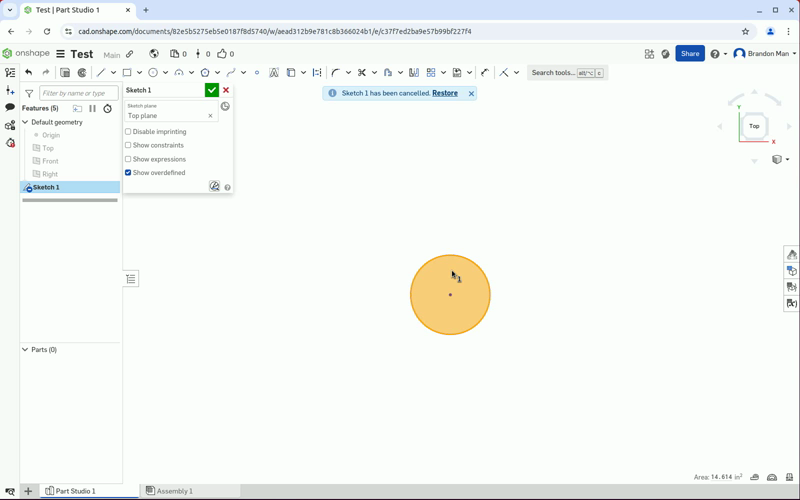
scroll(-6)
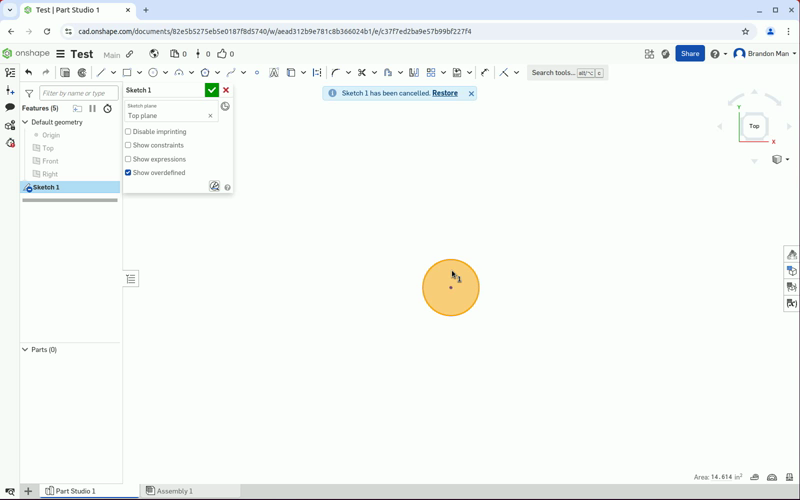
scroll(-6)
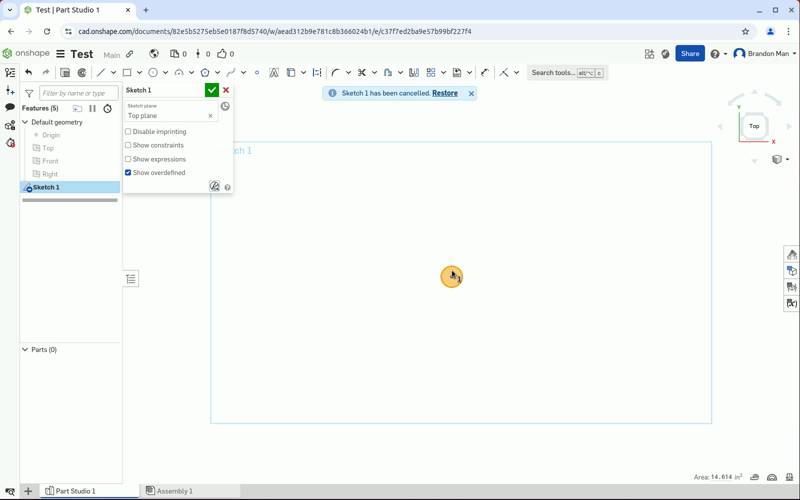
mouse_move(73, 352)
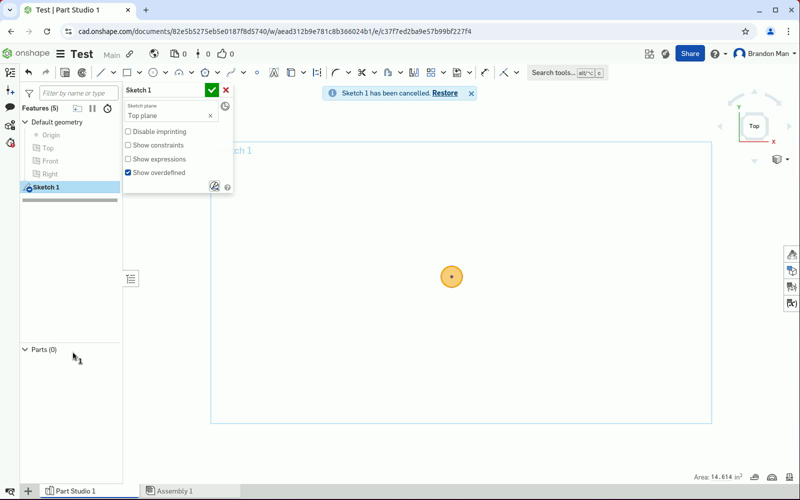
key(shift+y)
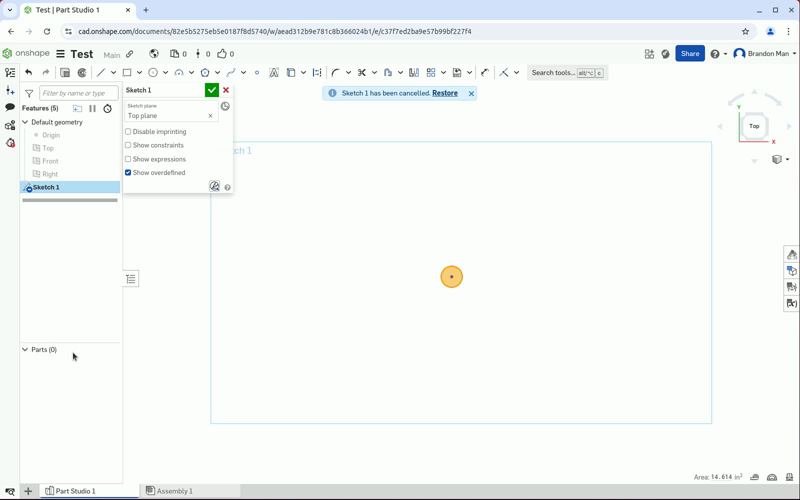
key(shift+e)
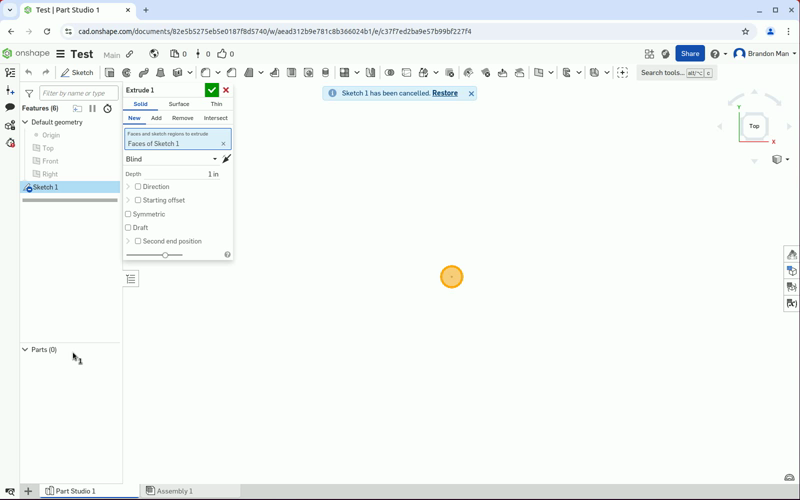
mouse_move(143, 106)
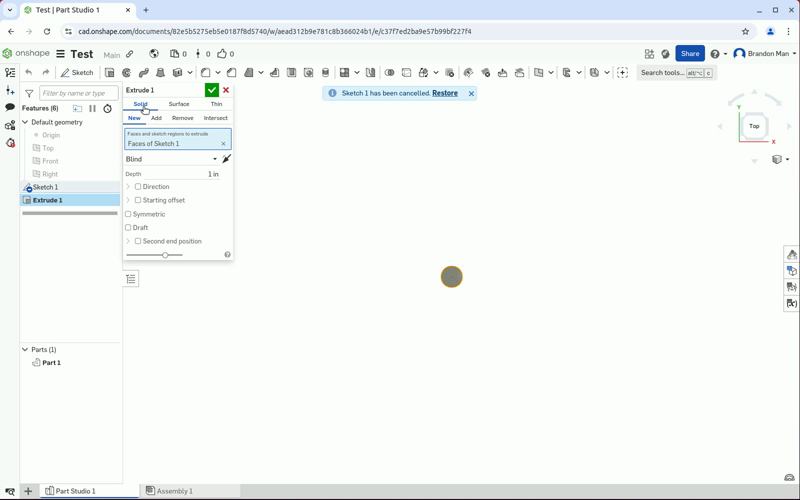
click(143, 106)
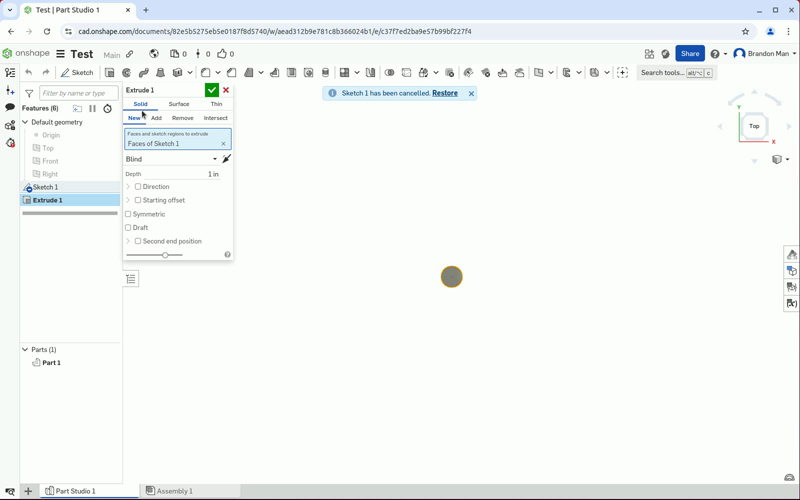
mouse_move(137, 120)
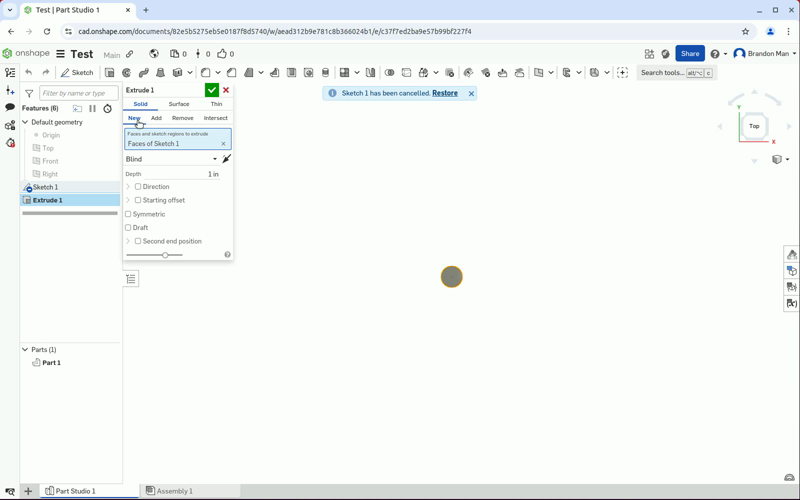
click(137, 120)
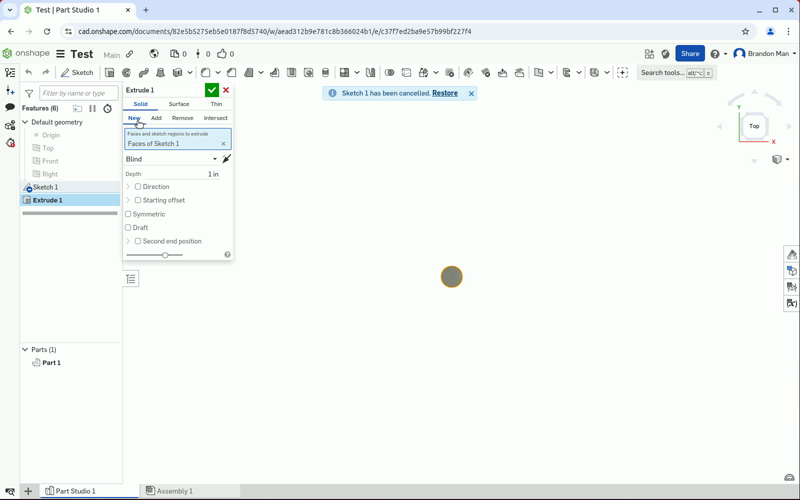
key(tab, 4)
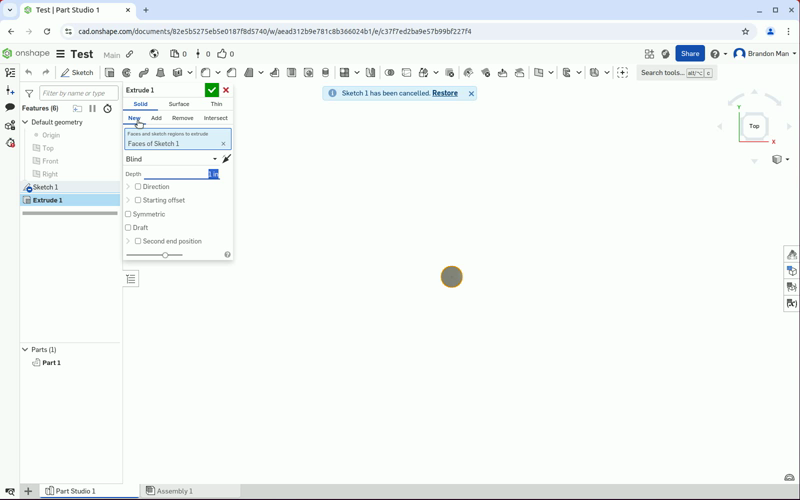
text(23.108)
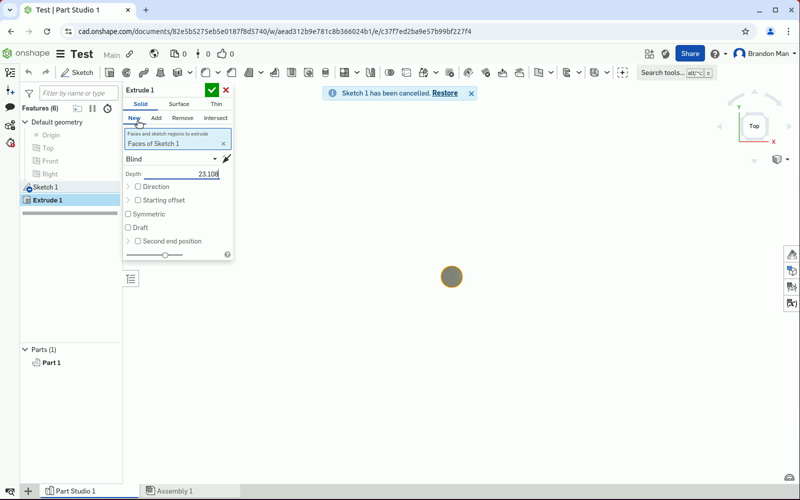
key(enter)
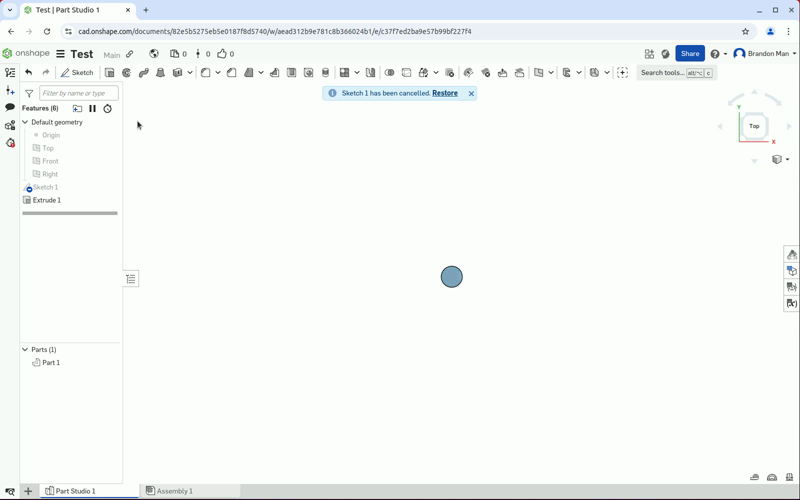
key(shift+h)
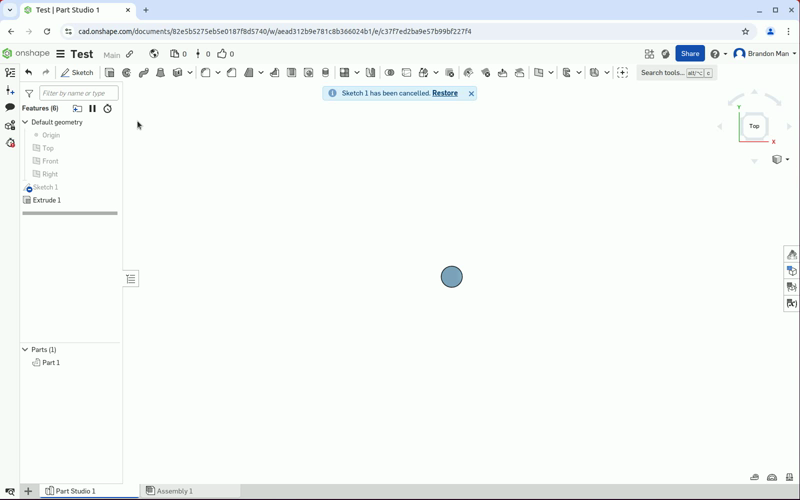
key(shift+h)
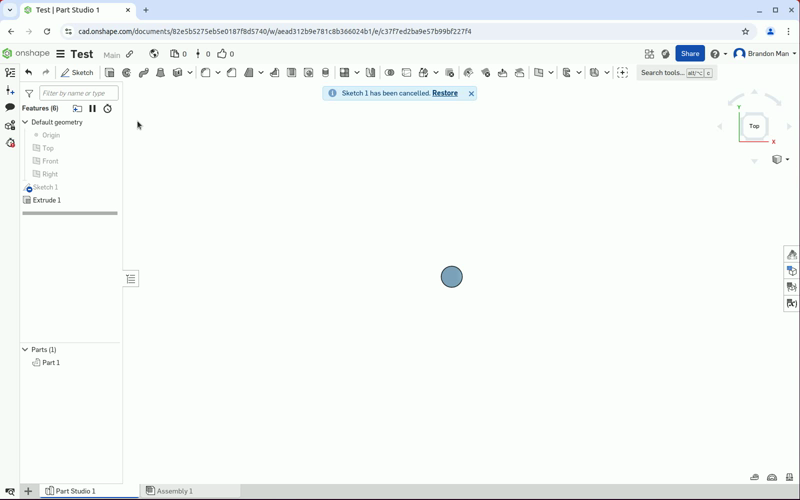
mouse_move(73, 189)
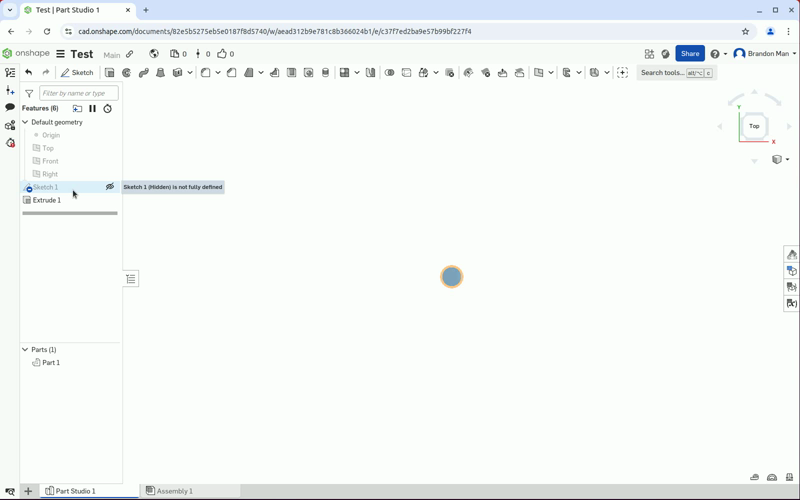
click(73, 189)
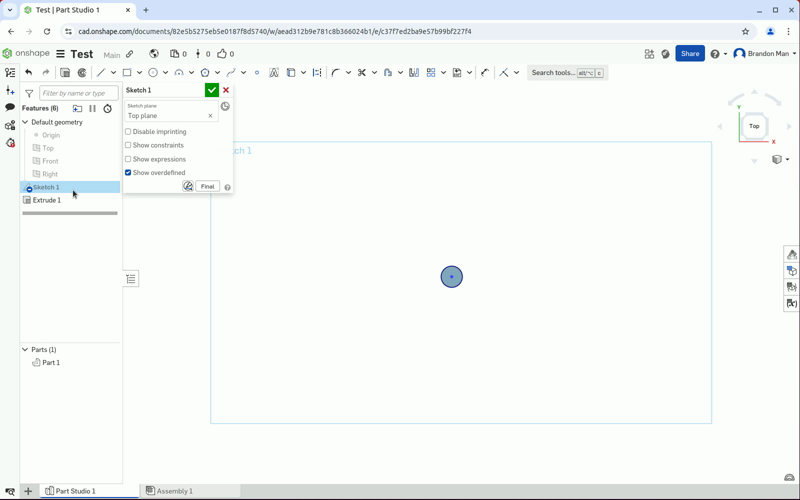
mouse_move(229, 92)
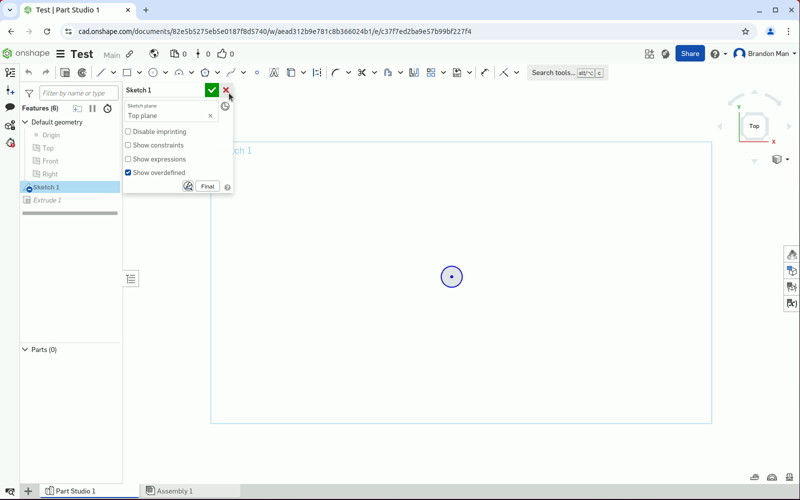
click(229, 92)
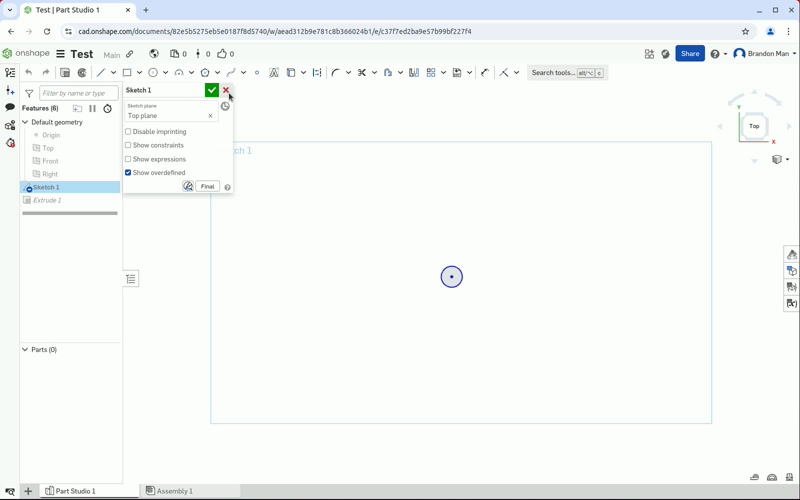
key(shift+s)
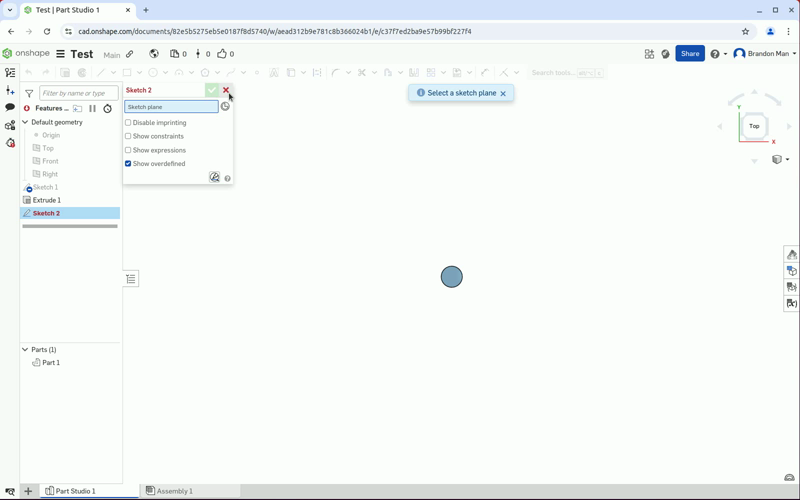
mouse_move(73, 150)
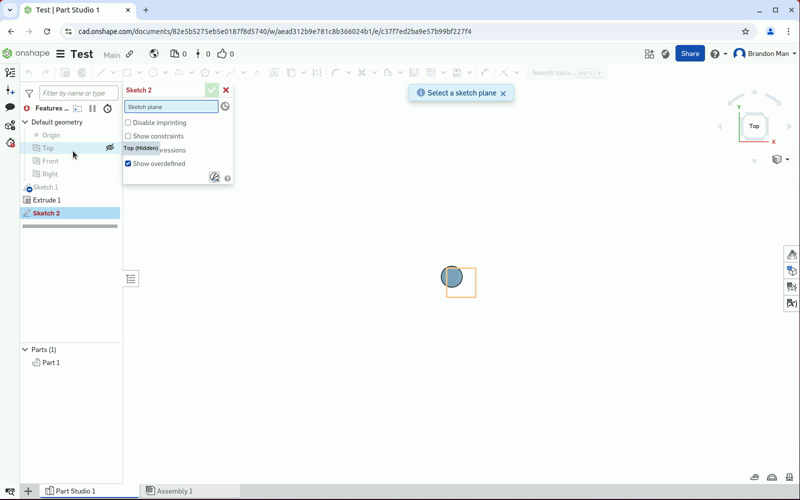
click(73, 150)
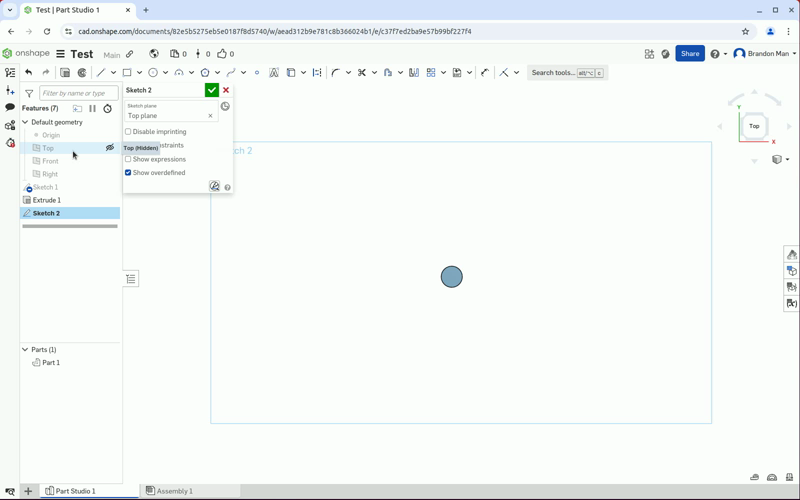
mouse_move(73, 352)
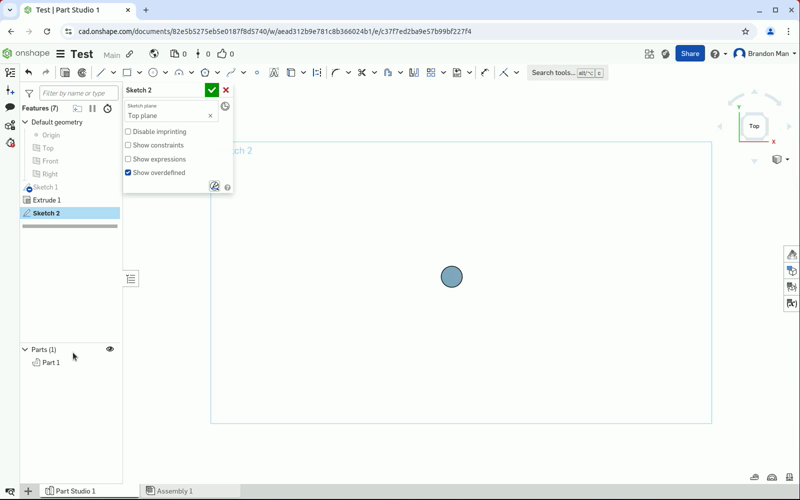
key(y)
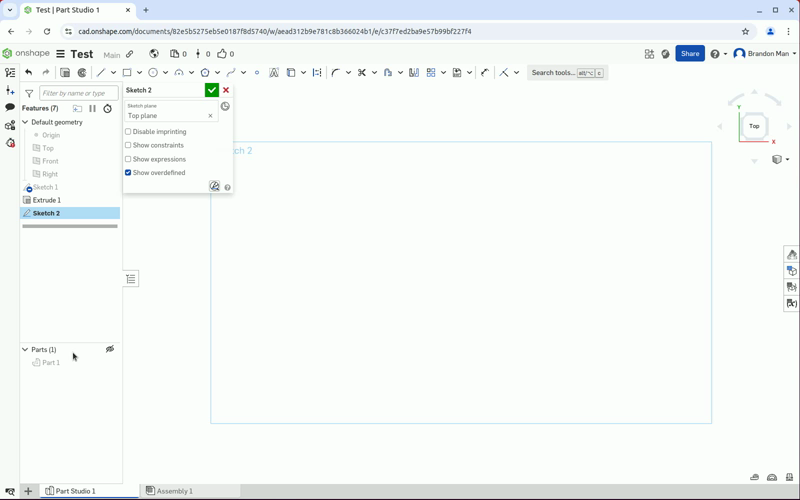
key(l)
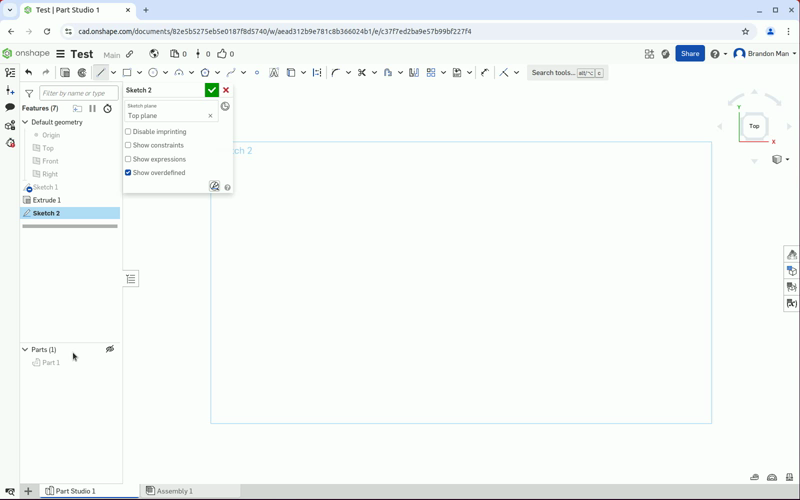
key_down(shift)
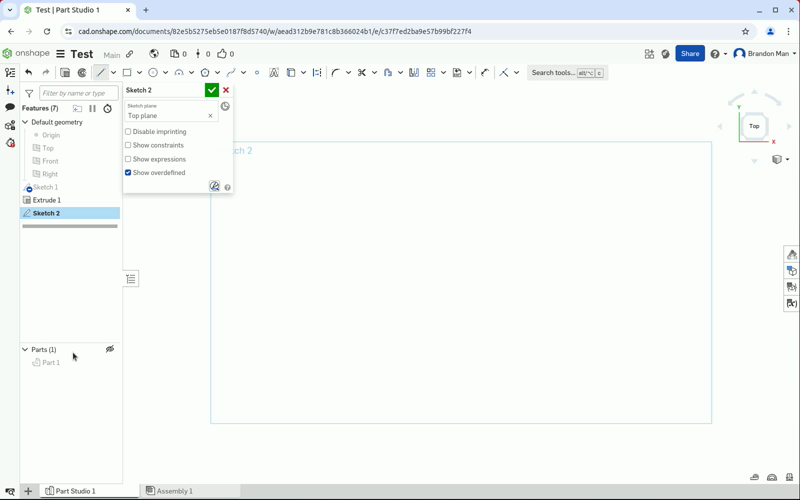
mouse_move(432, 290)
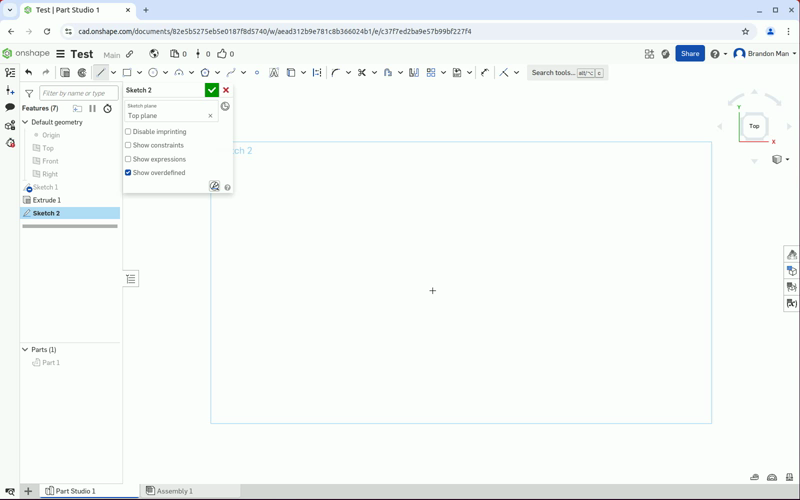
click(432, 290)
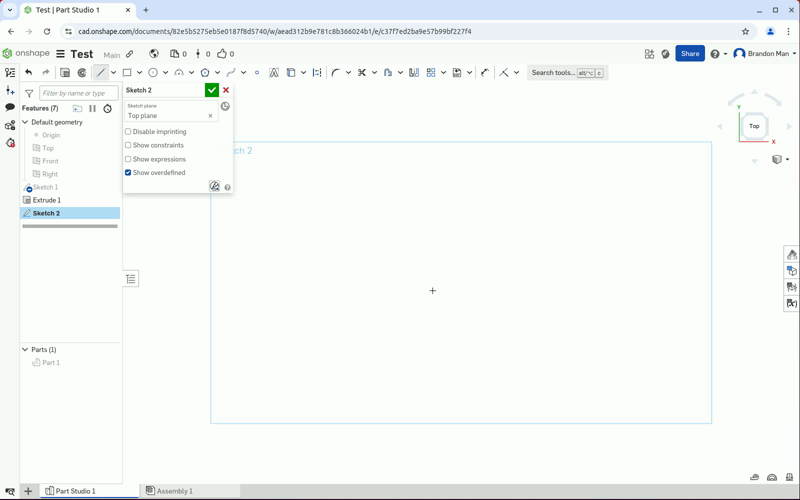
key_up(shift)
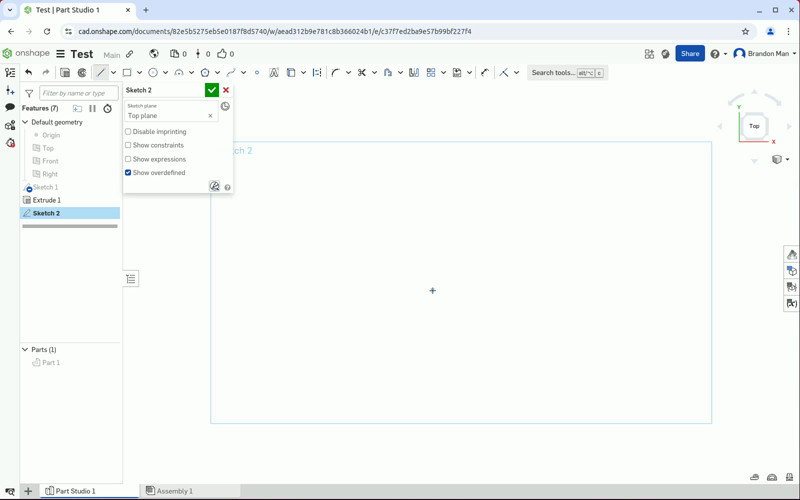
key_down(shift)
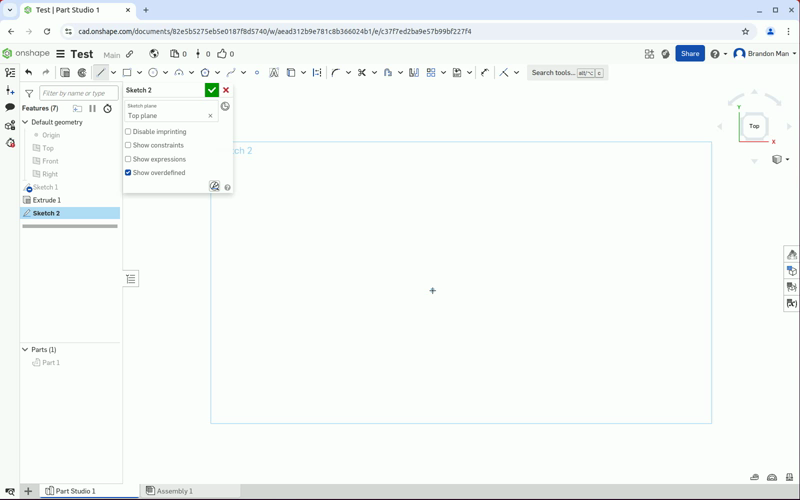
mouse_move(462, 290)
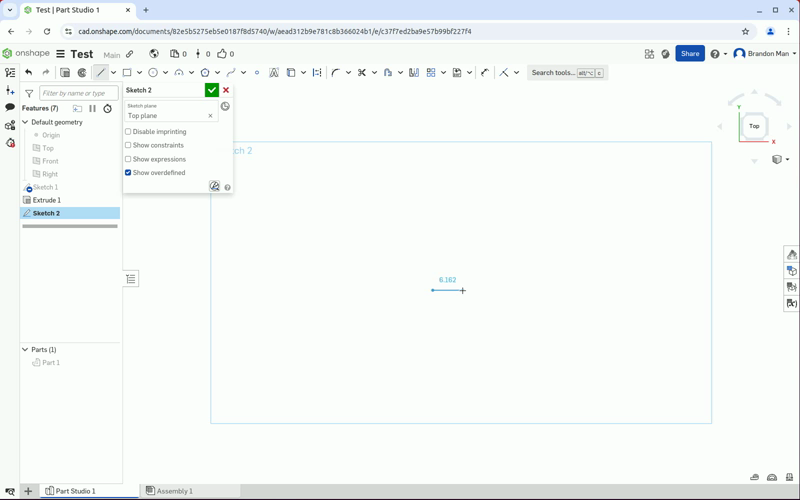
mouse_move(471, 290)
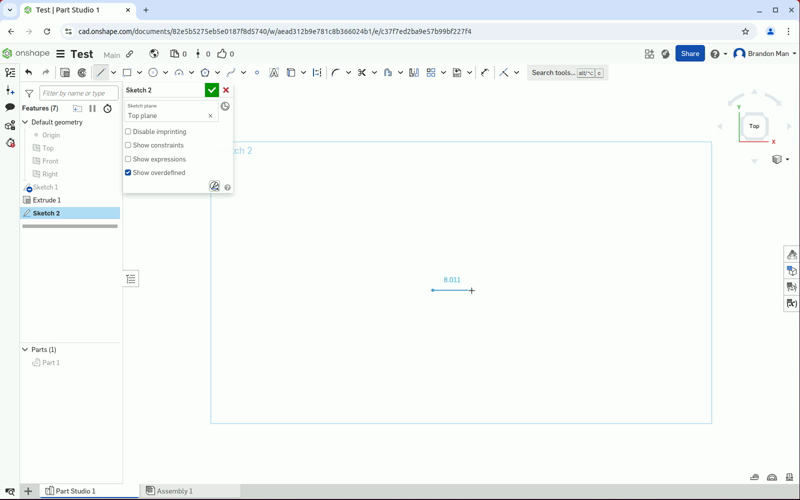
click(471, 290)
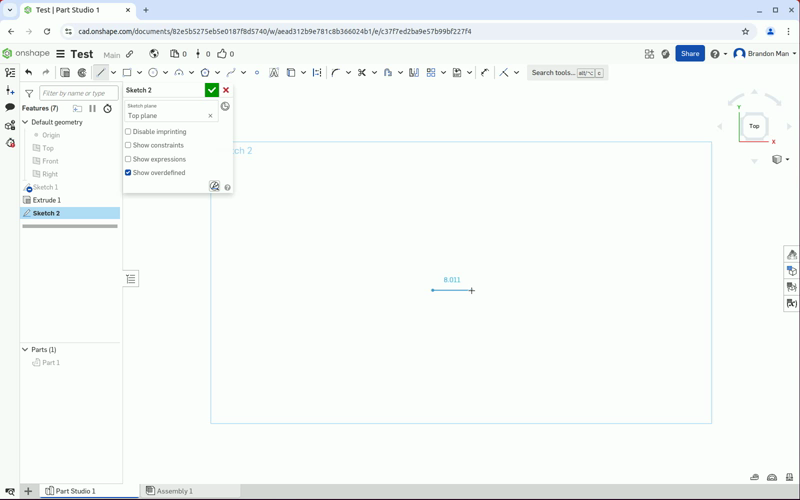
key_up(shift)
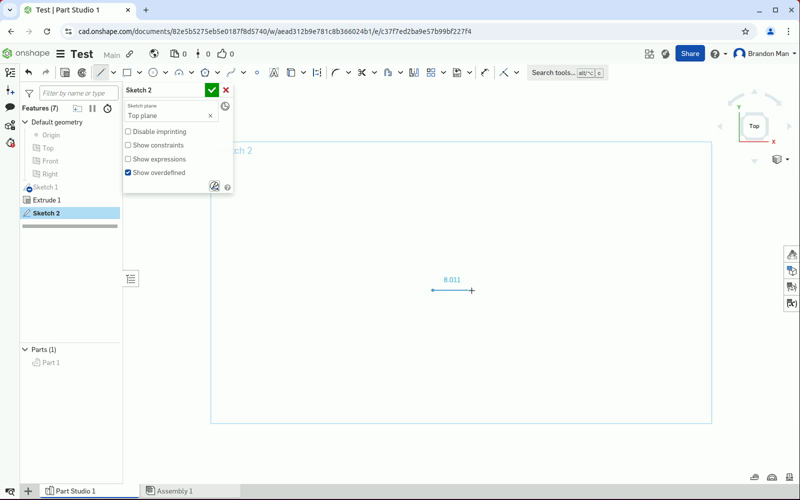
key_down(shift)
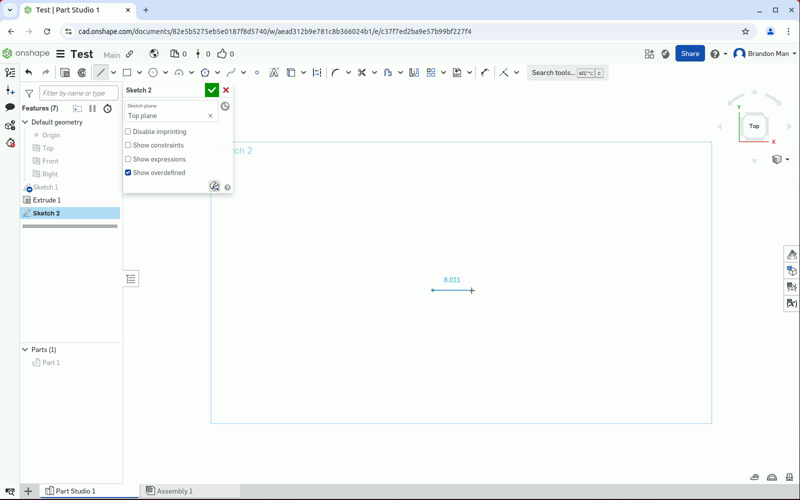
mouse_move(501, 290)
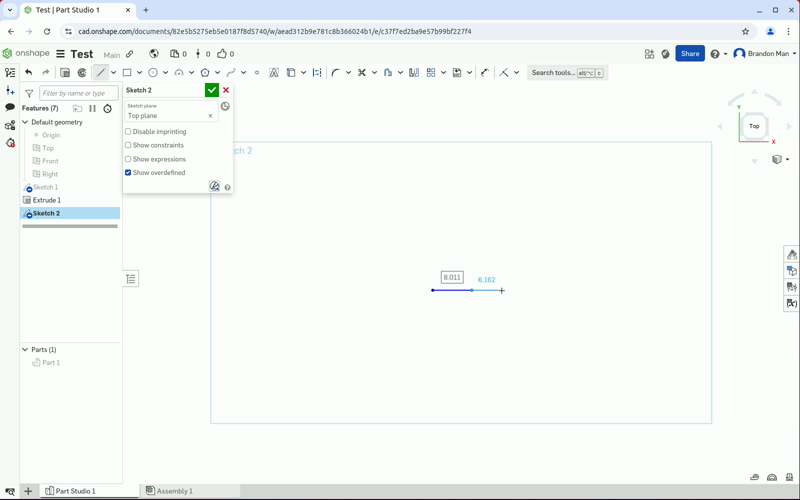
mouse_move(471, 264)
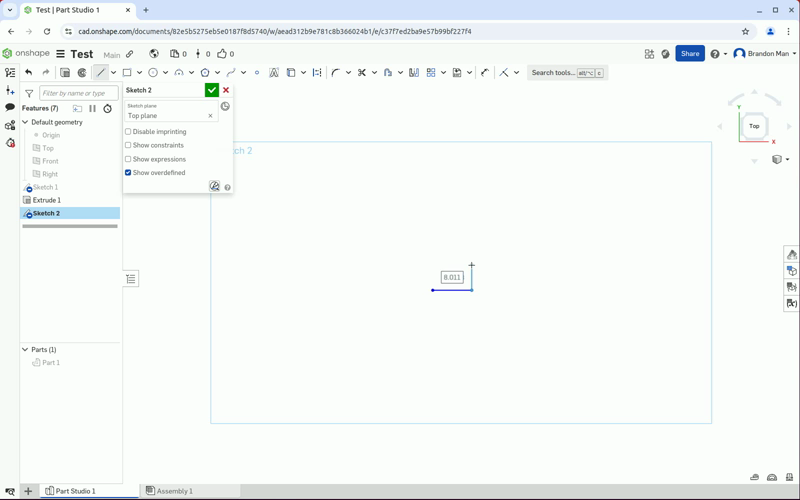
click(471, 264)
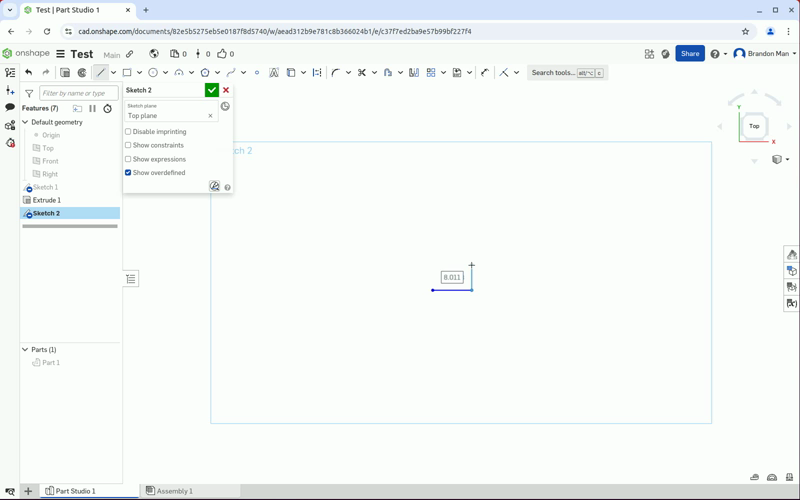
key_up(shift)
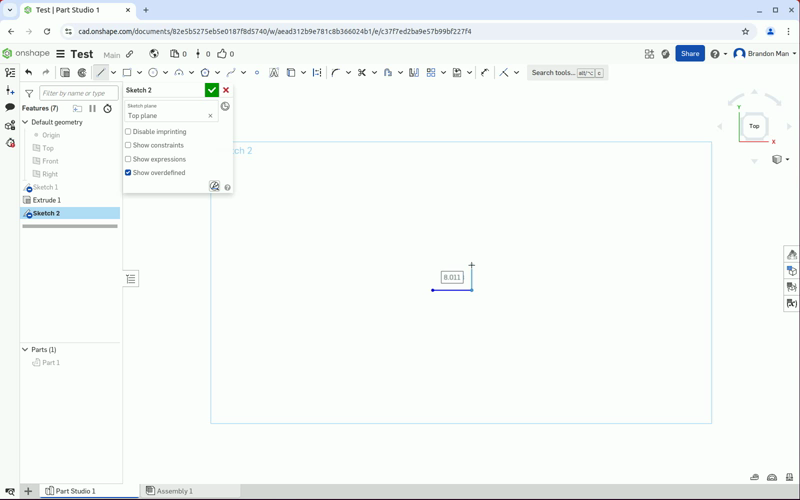
key_down(shift)
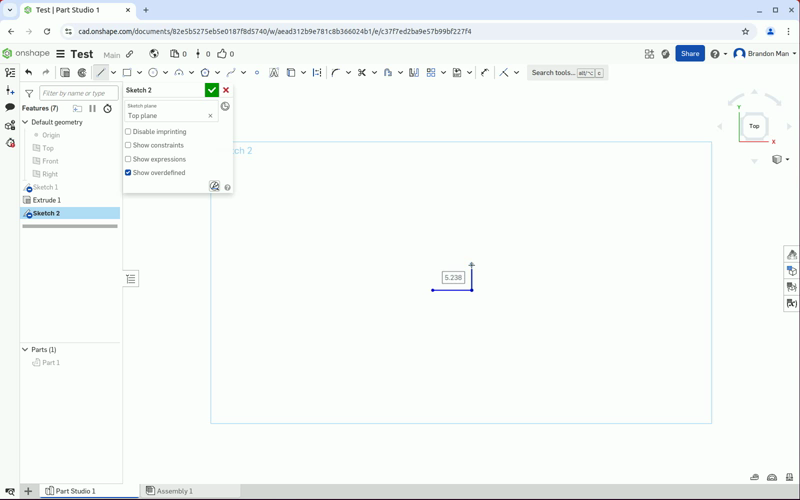
mouse_move(501, 264)
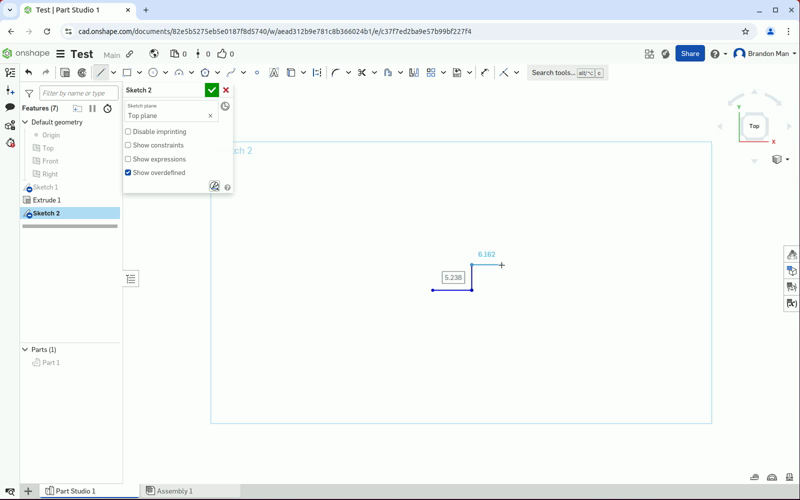
mouse_move(432, 264)
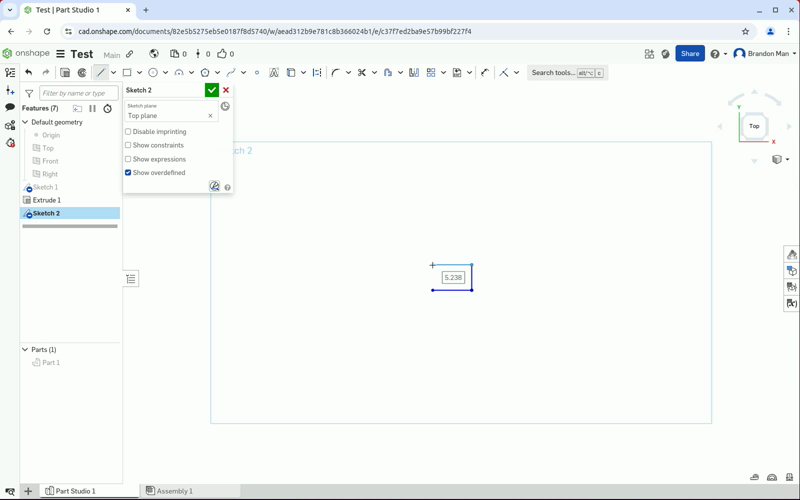
click(432, 264)
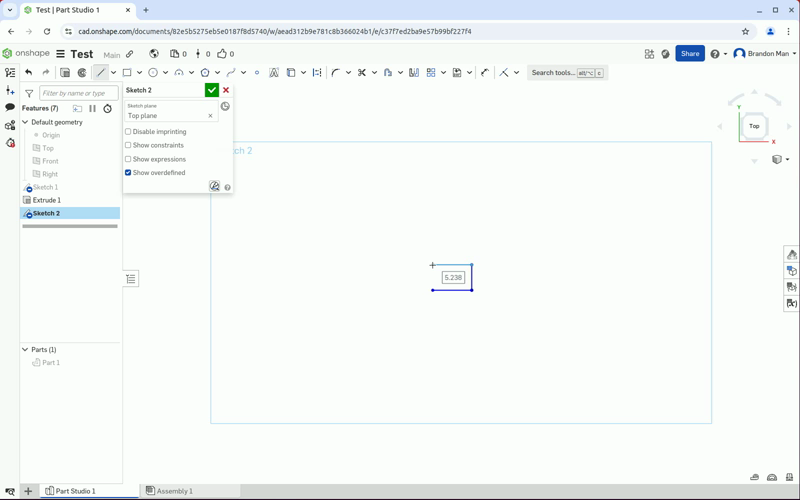
key_up(shift)
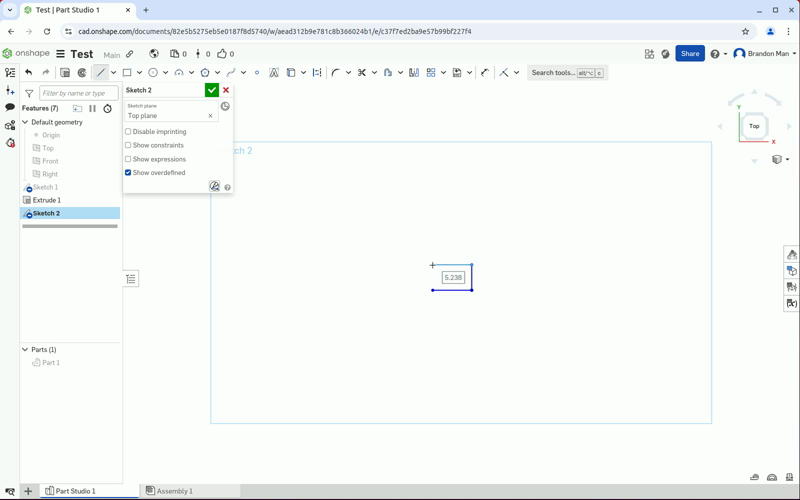
mouse_move(462, 264)
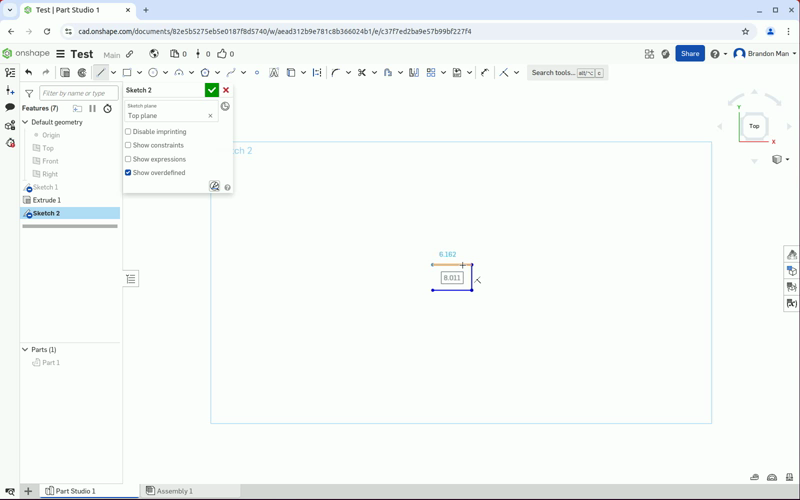
key_down(shift)
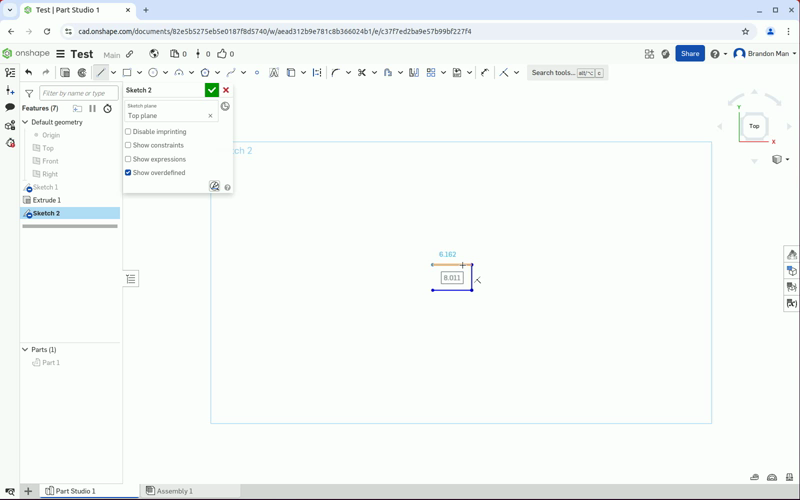
mouse_move(432, 290)
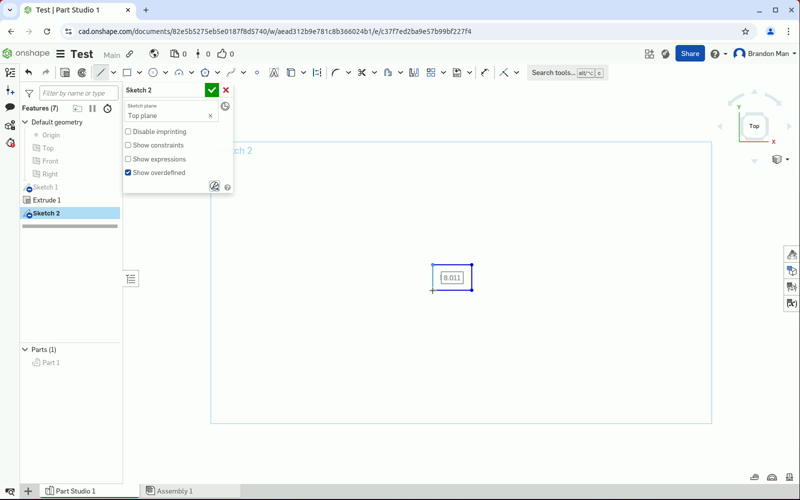
key_up(shift)
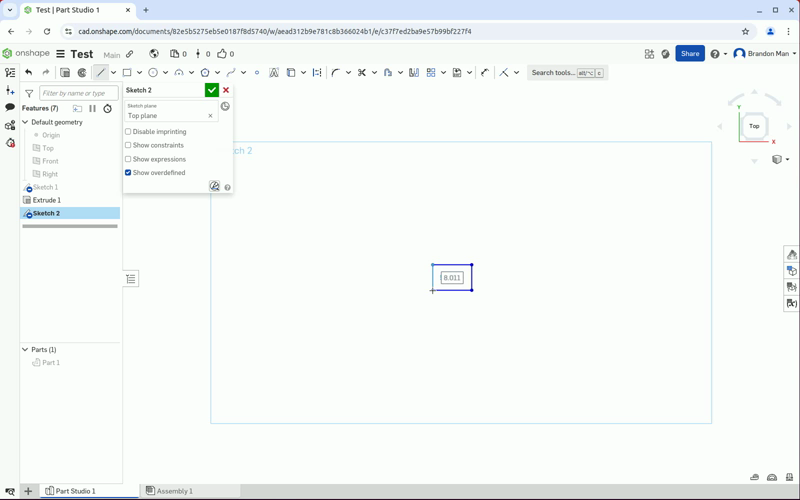
click(432, 290)
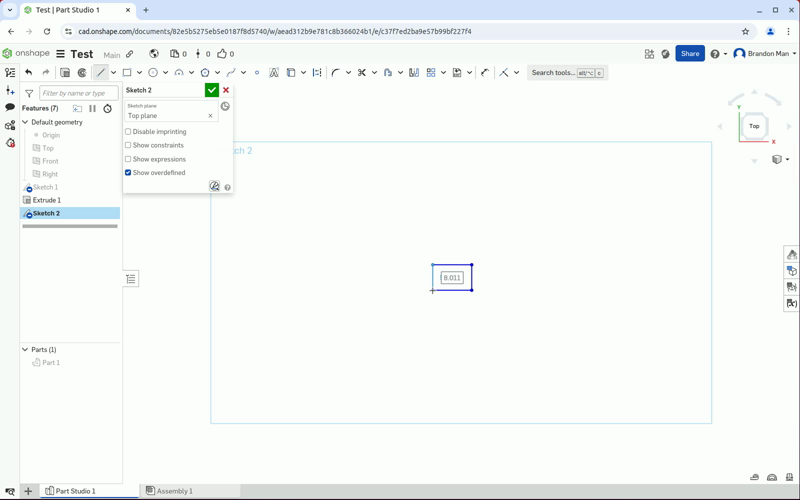
key(esc)
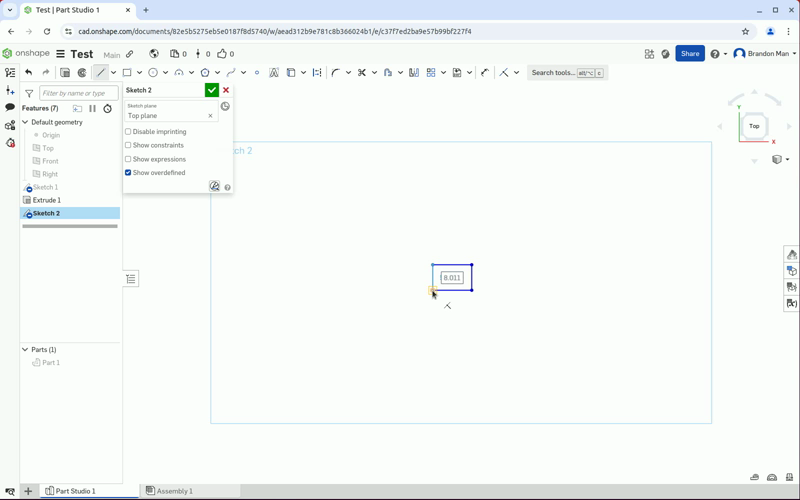
mouse_move(452, 275)
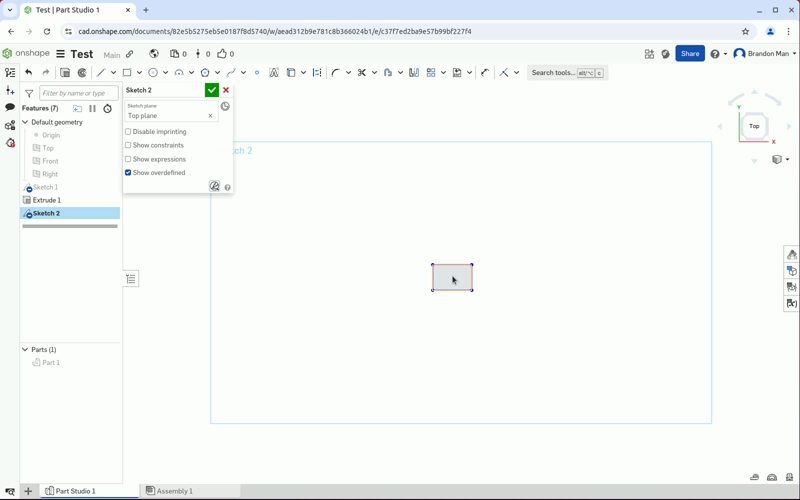
scroll(6)
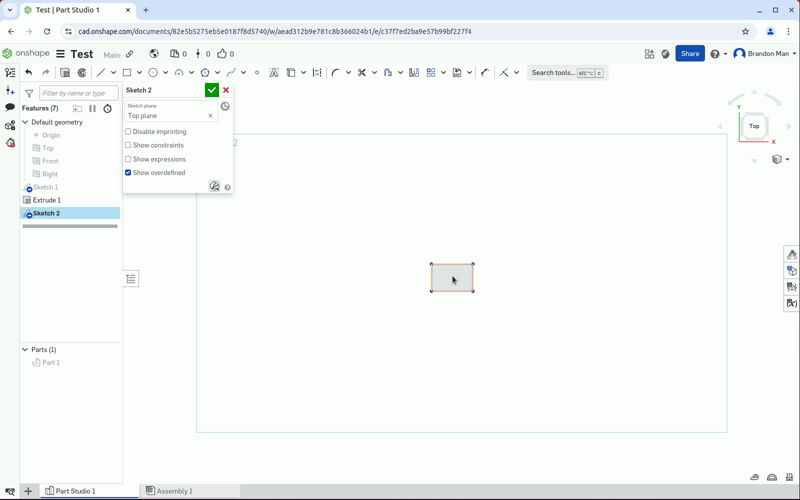
scroll(6)
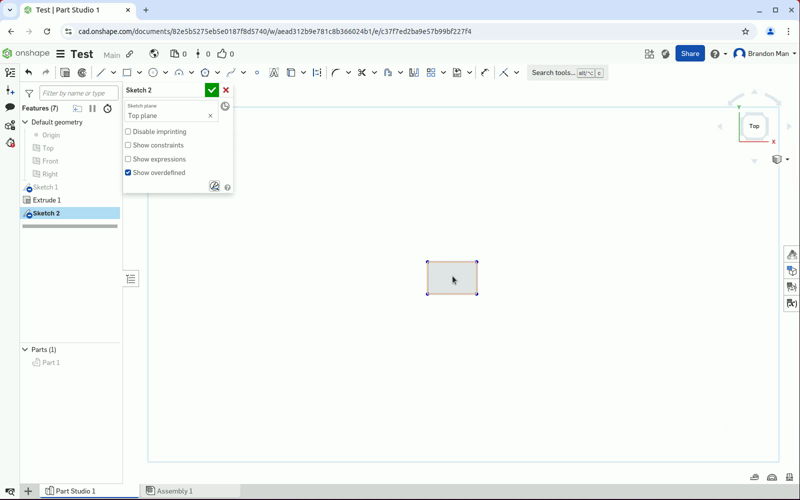
scroll(6)
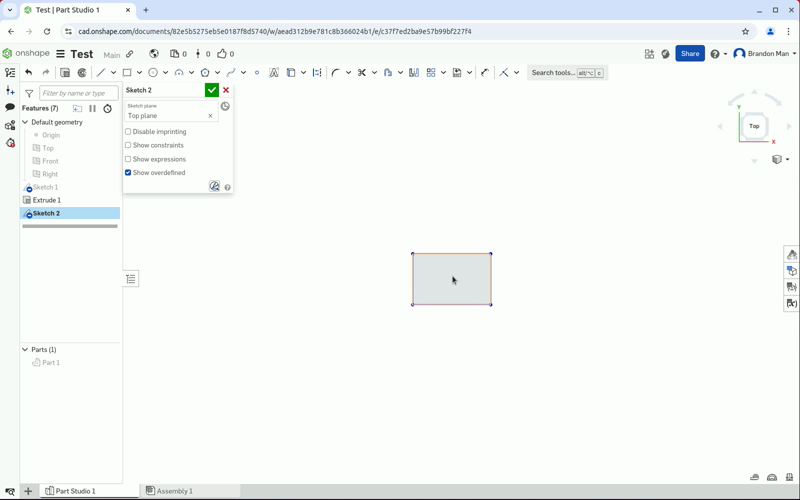
scroll(6)
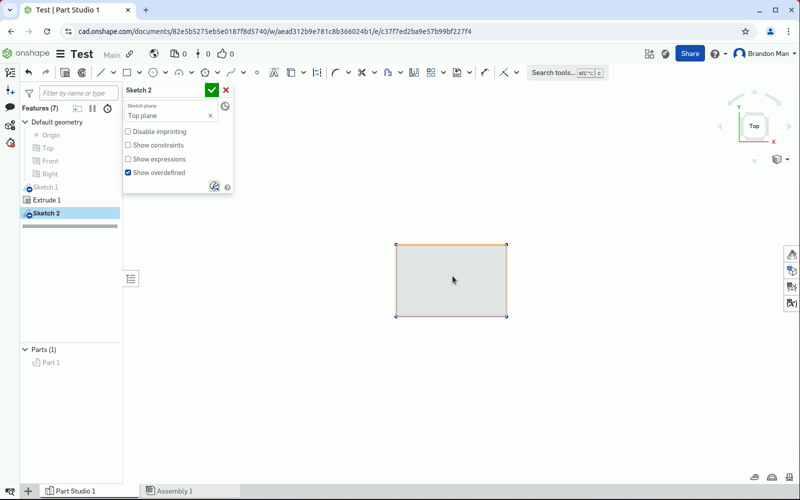
scroll(6)
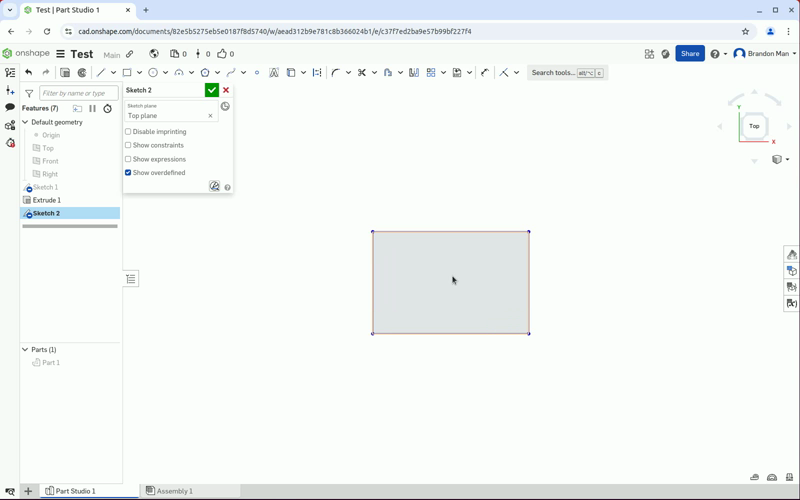
scroll(6)
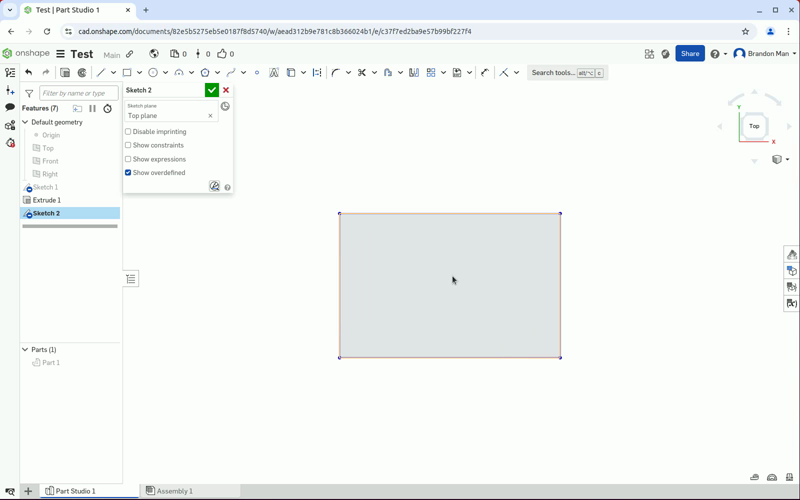
scroll(6)
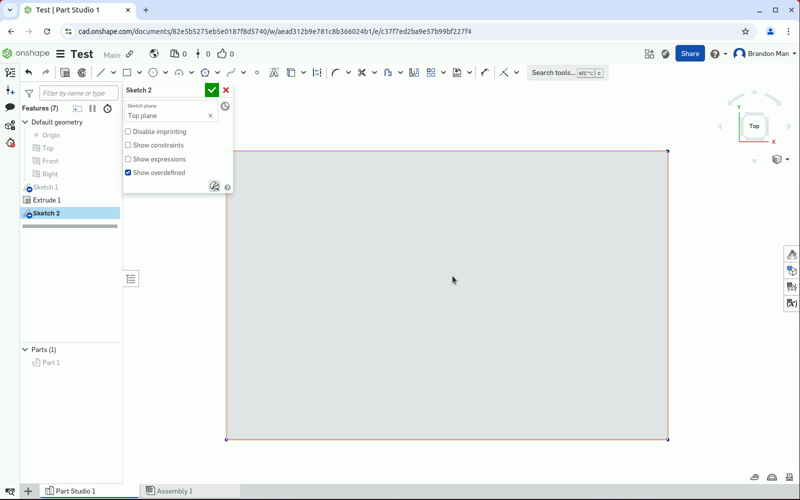
click(452, 275)
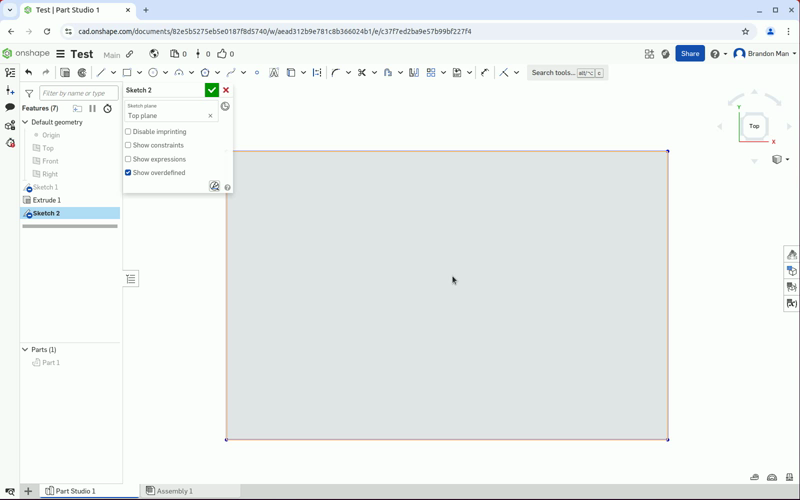
scroll(-6)
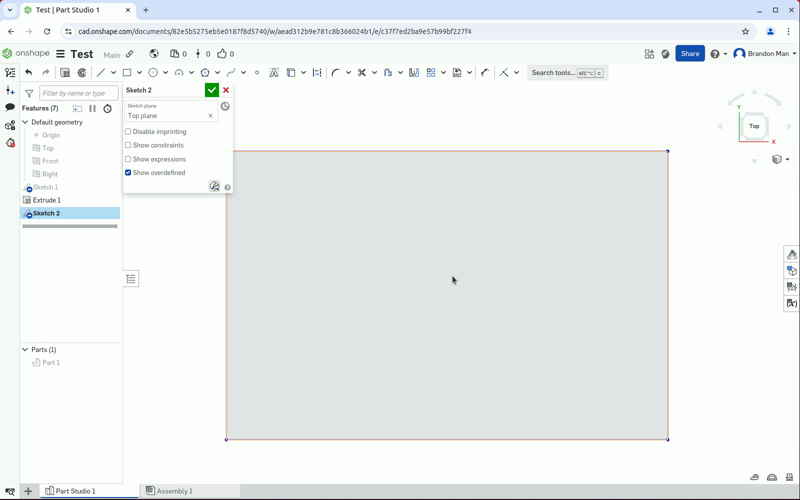
scroll(-6)
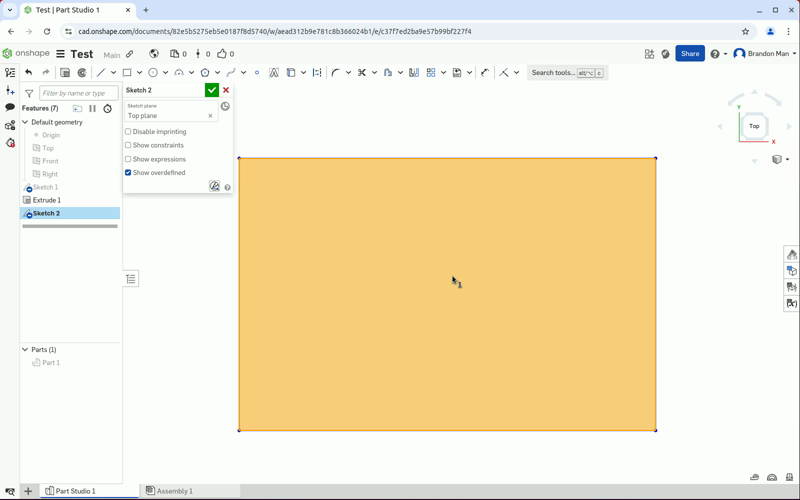
scroll(-6)
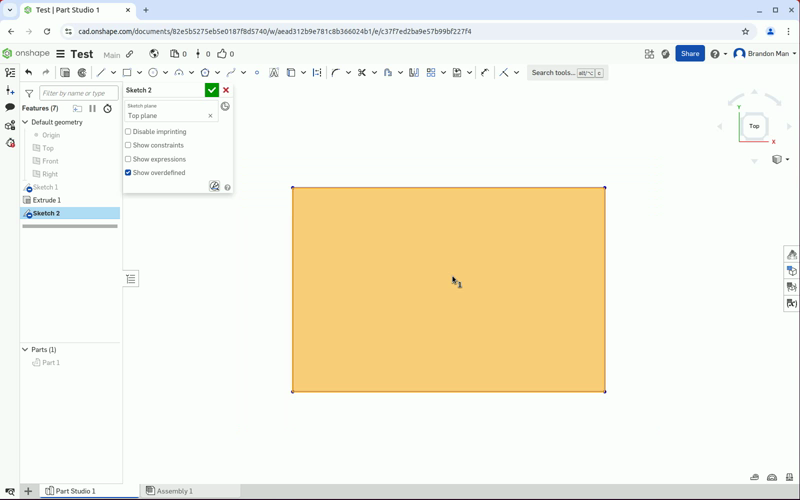
scroll(-6)
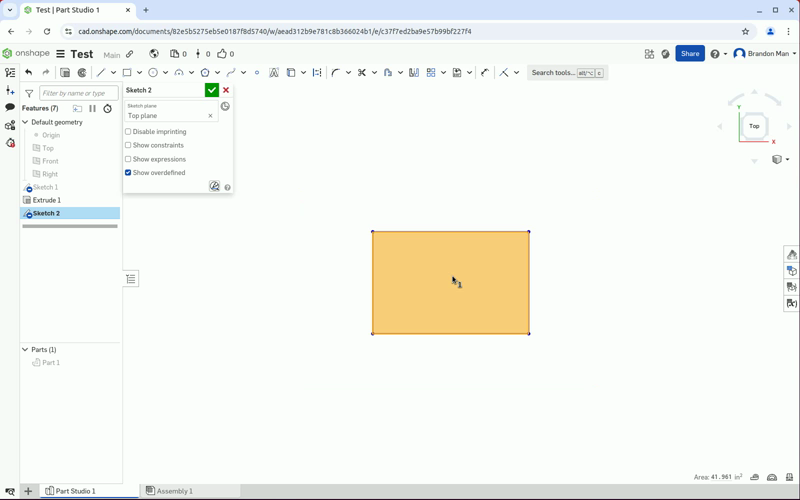
scroll(-6)
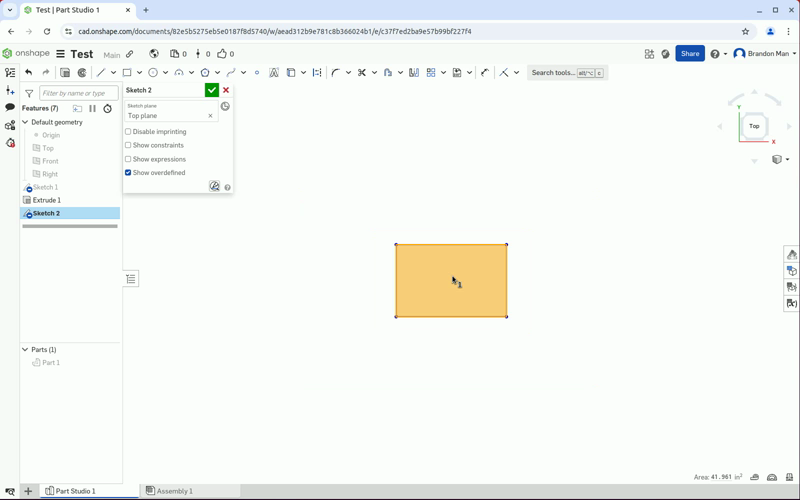
scroll(-6)
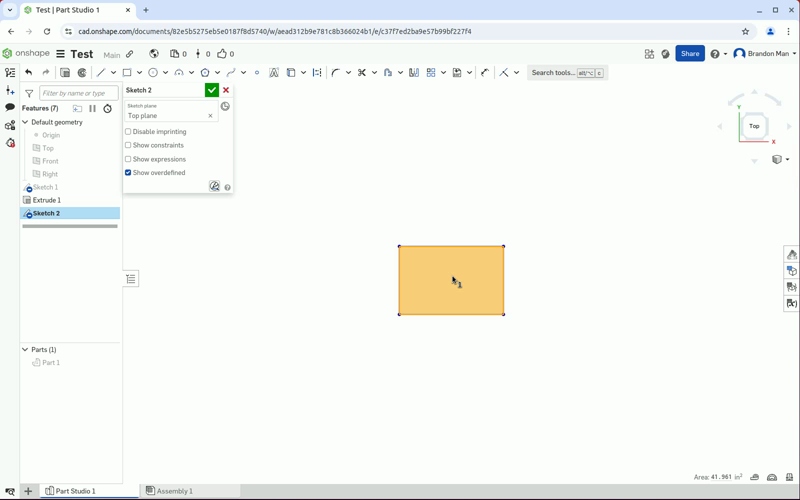
scroll(-6)
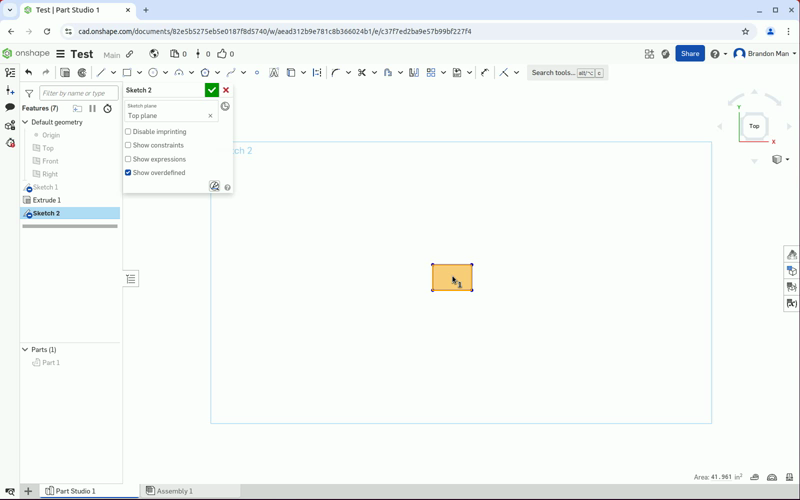
mouse_move(73, 352)
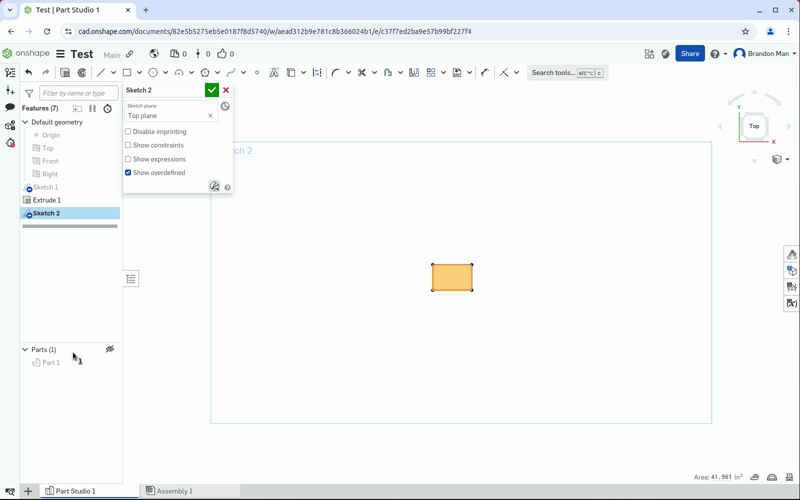
key(shift+y)
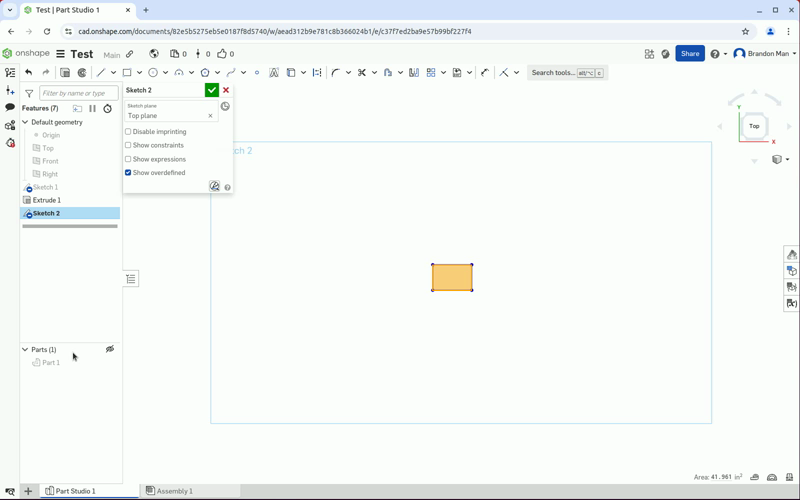
key(shift+e)
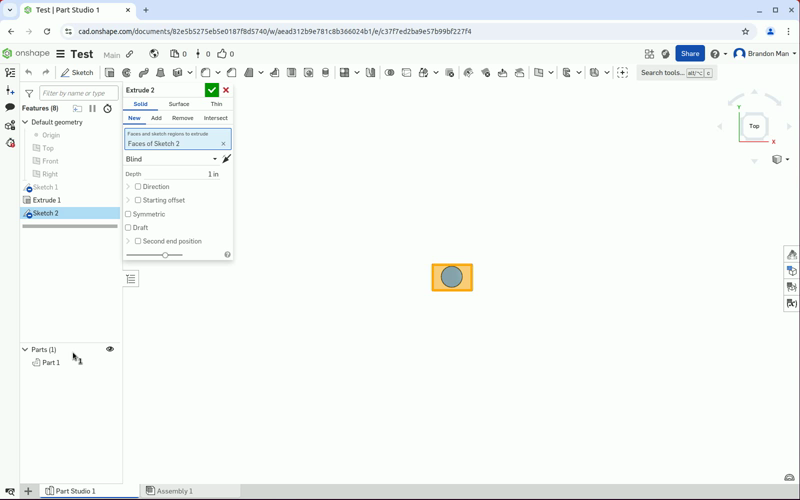
mouse_move(143, 106)
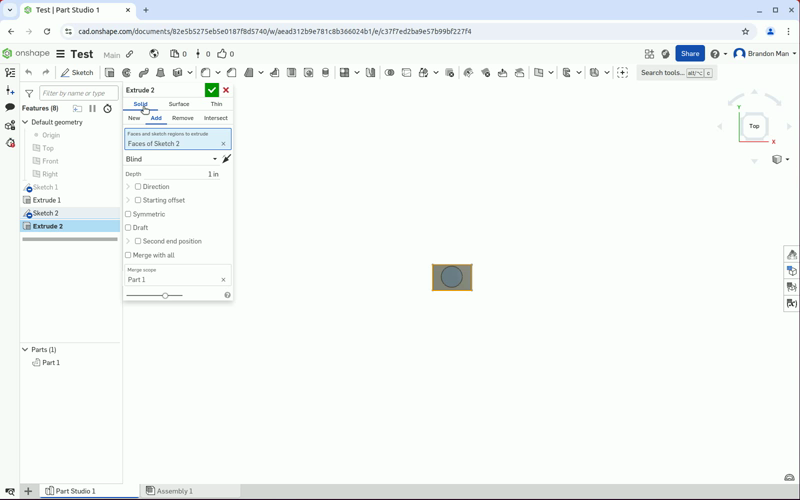
click(143, 106)
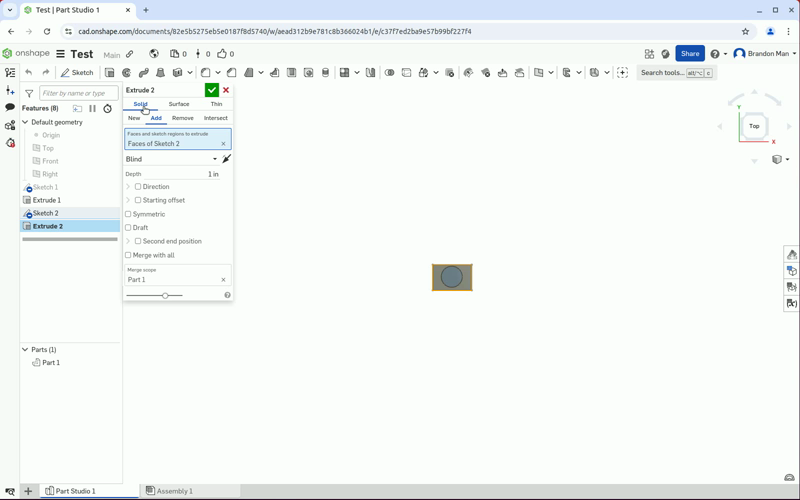
mouse_move(137, 120)
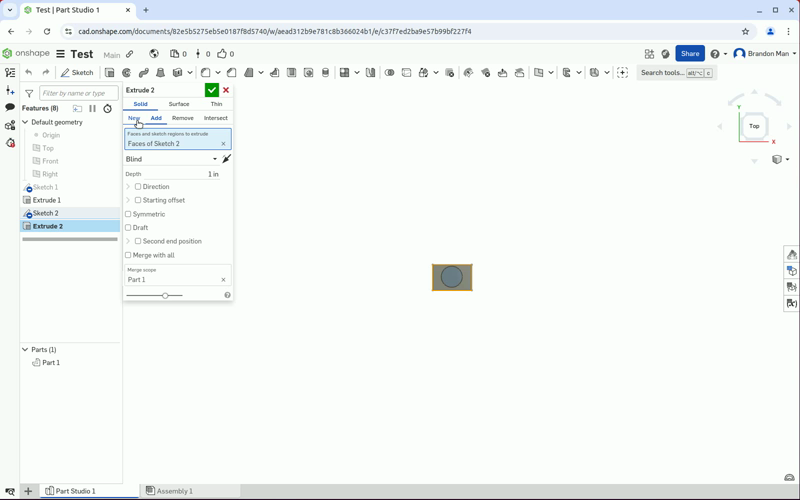
click(137, 120)
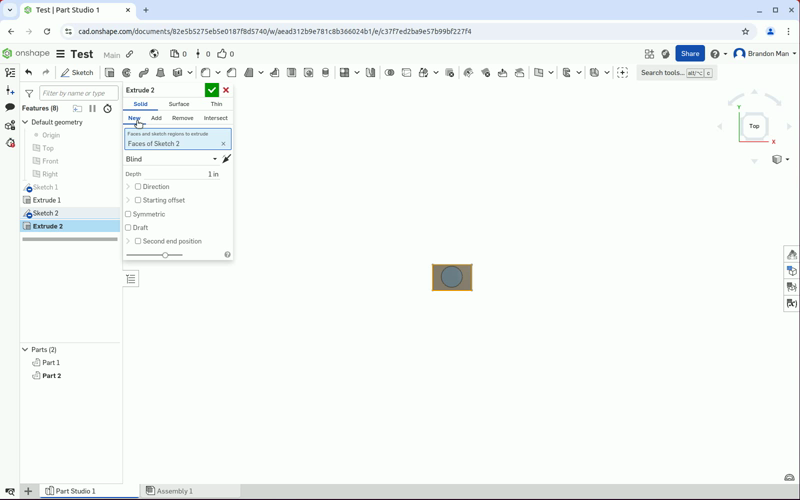
key(tab, 4)
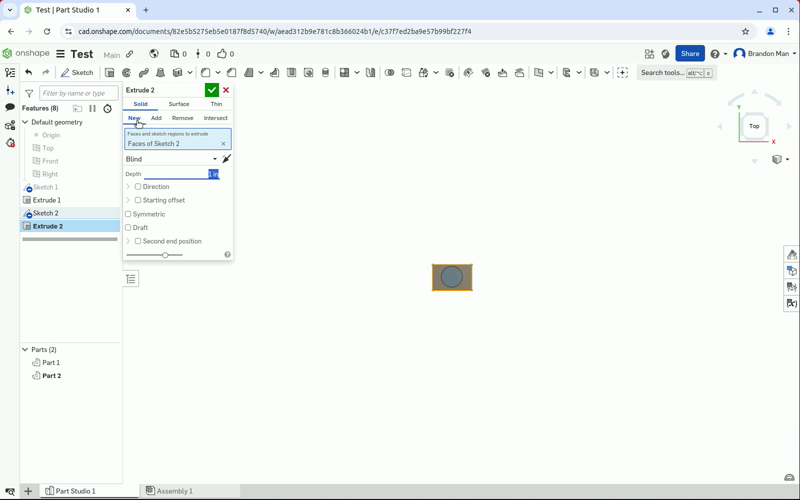
text(-0.481)
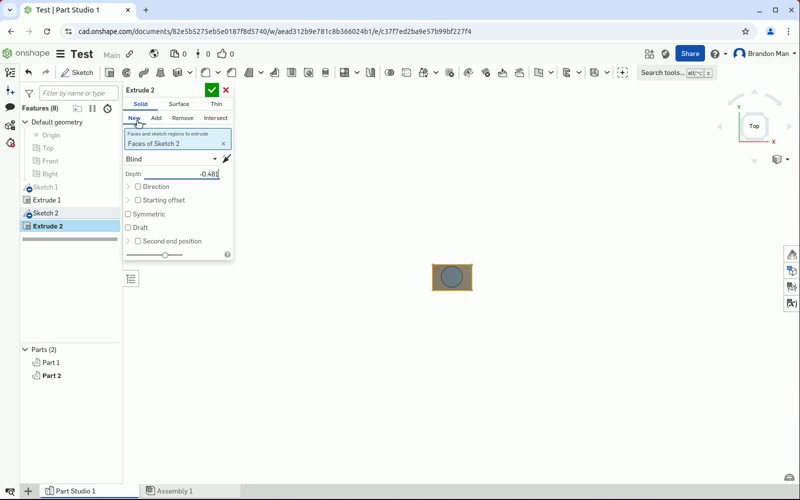
key(enter)
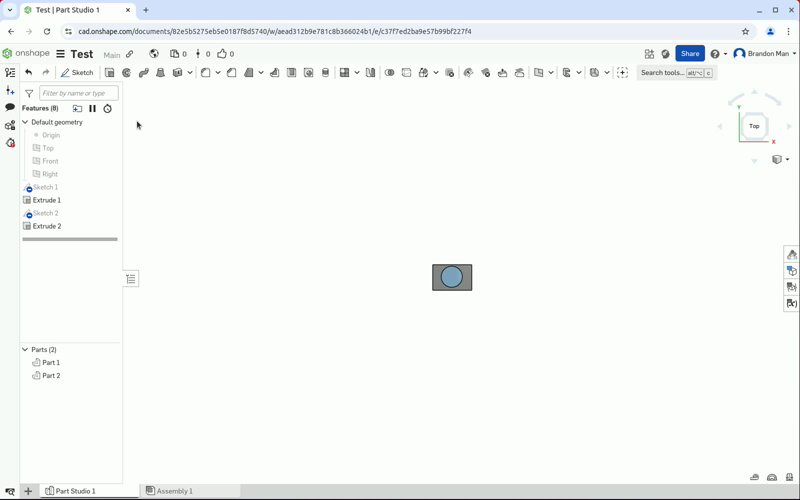
key(shift+h)
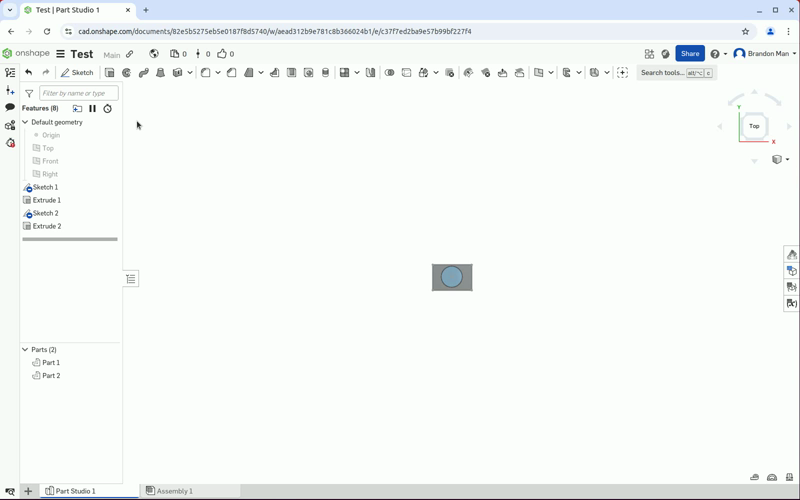
key(shift+h)
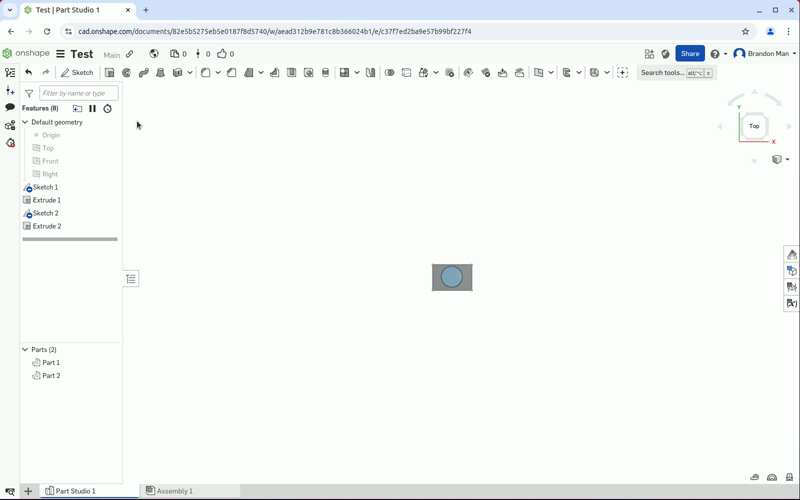
key(shift+7)
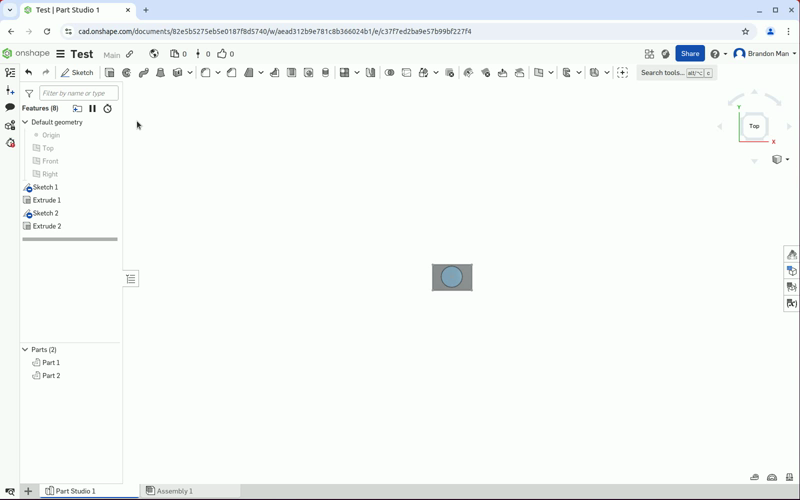
key(up, 3)
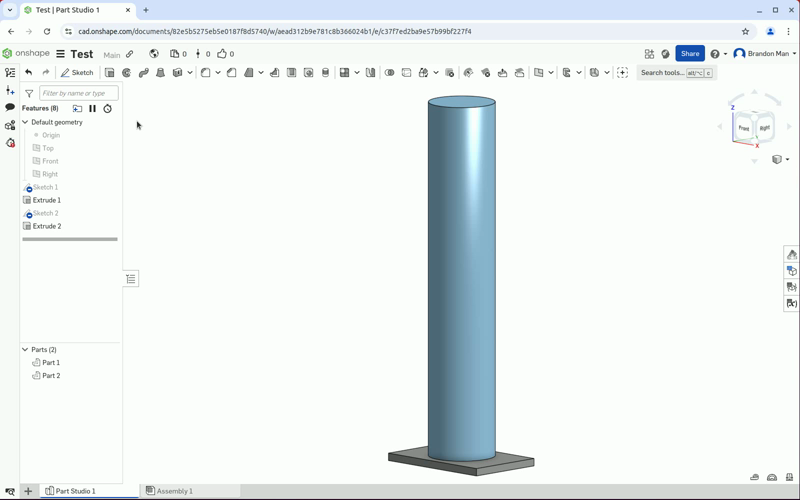
key(left, 3)
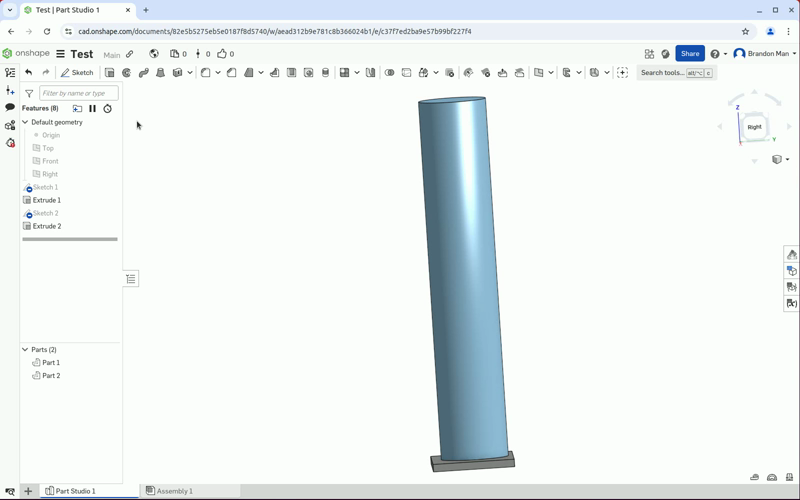
key(right, 3)
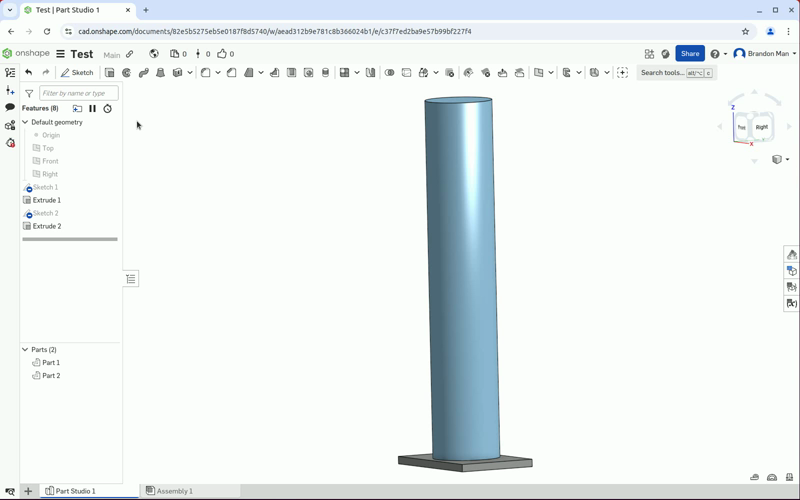
key(down, 3)
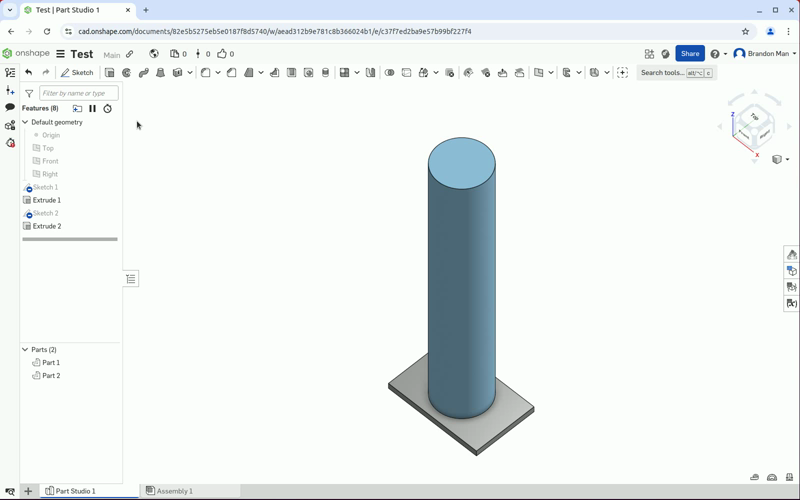
mouse_move(73, 189)
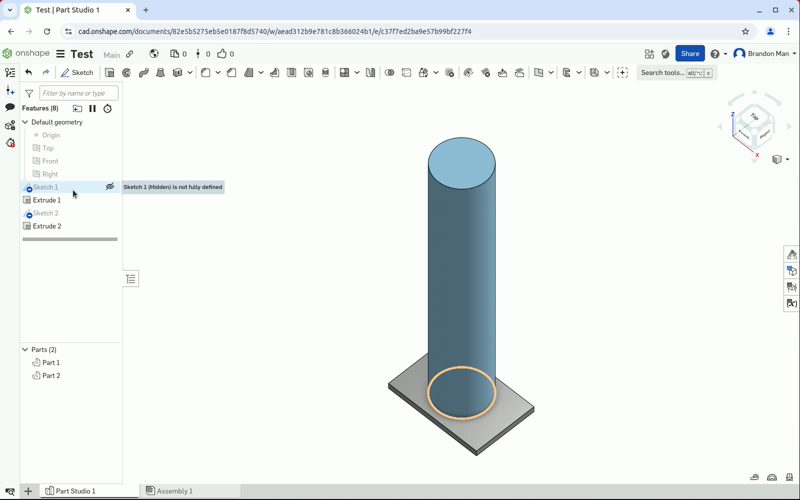
click(73, 189)